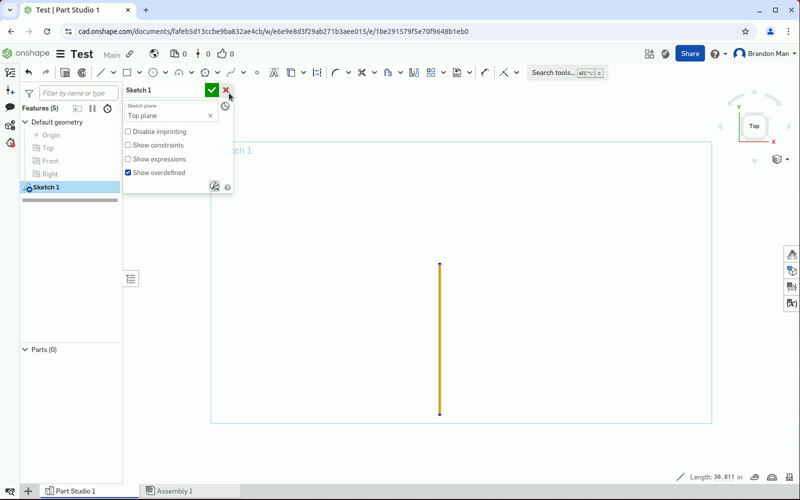
key(shift+h)
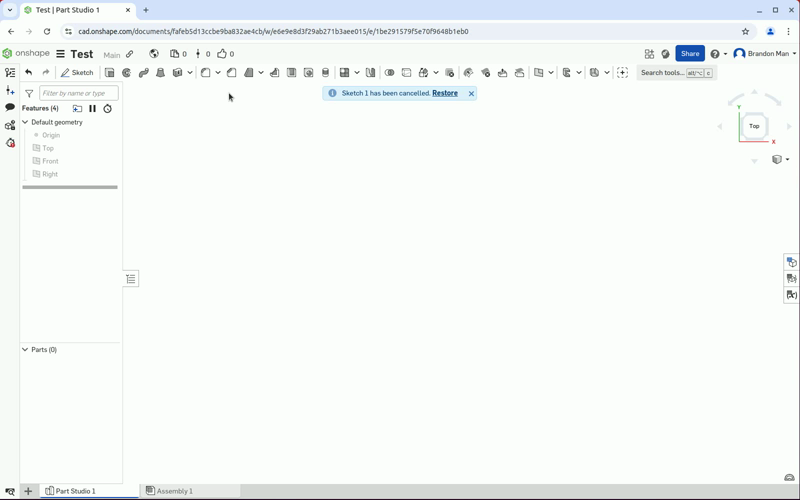
mouse_move(73, 352)
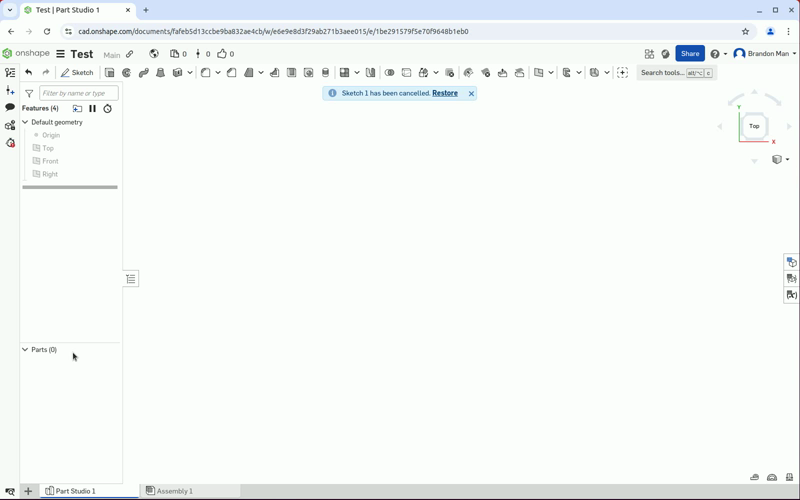
key(y)
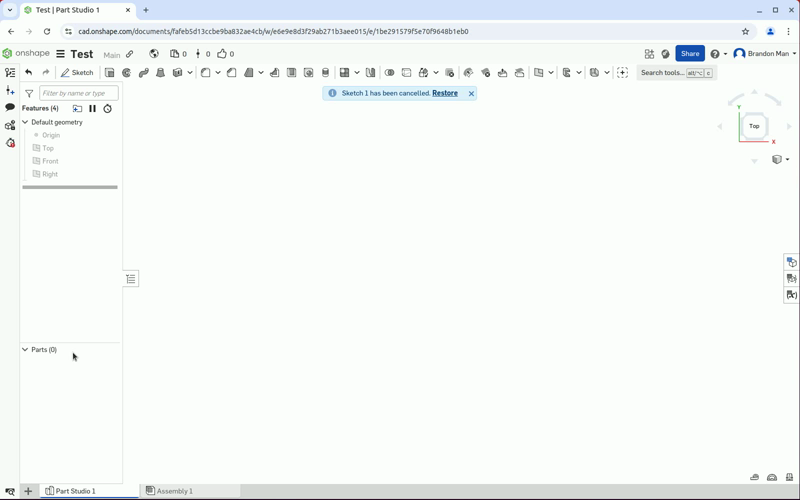
key(shift+p)
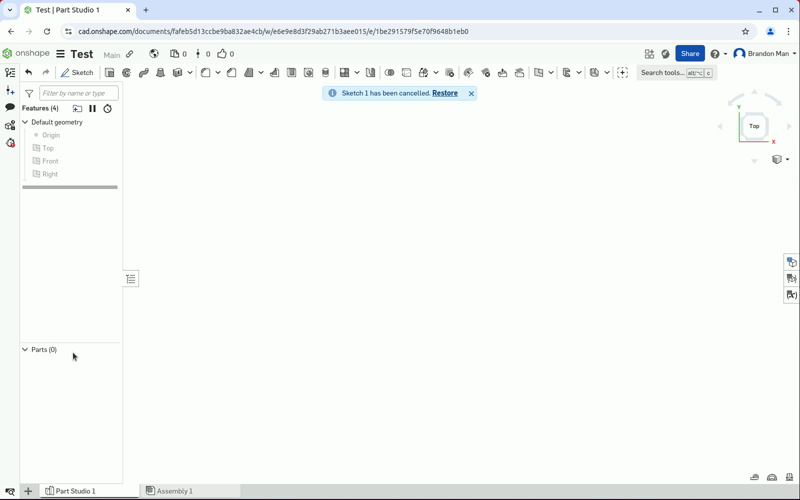
key(space)
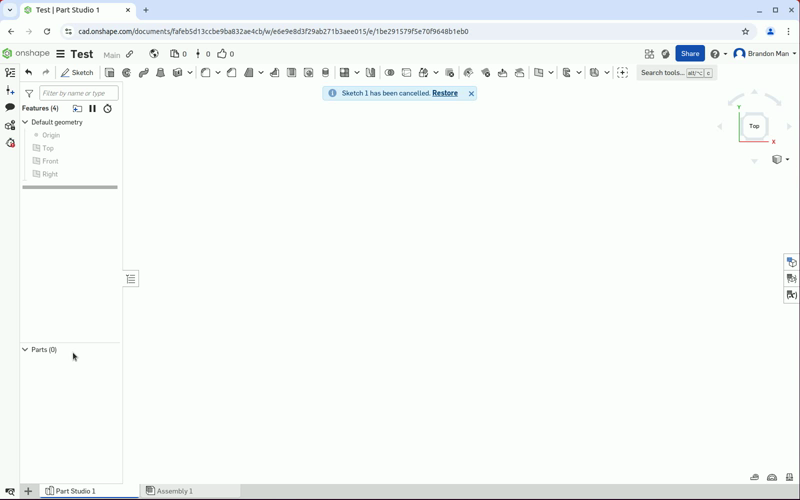
key_down(shift)
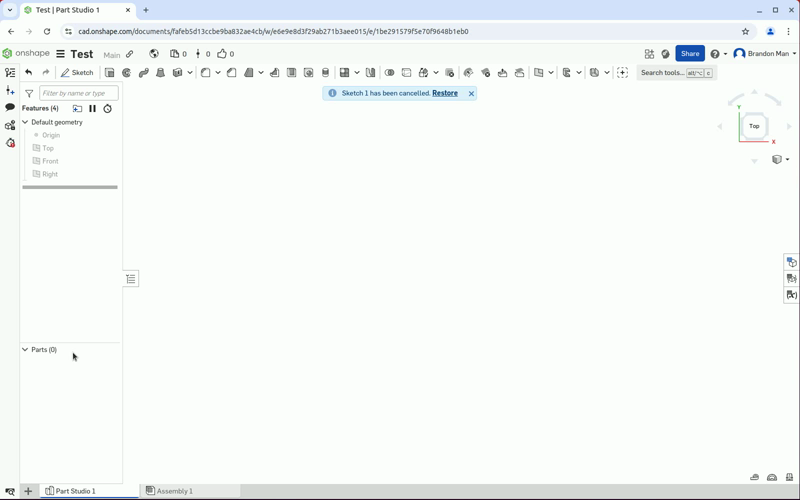
key(up)
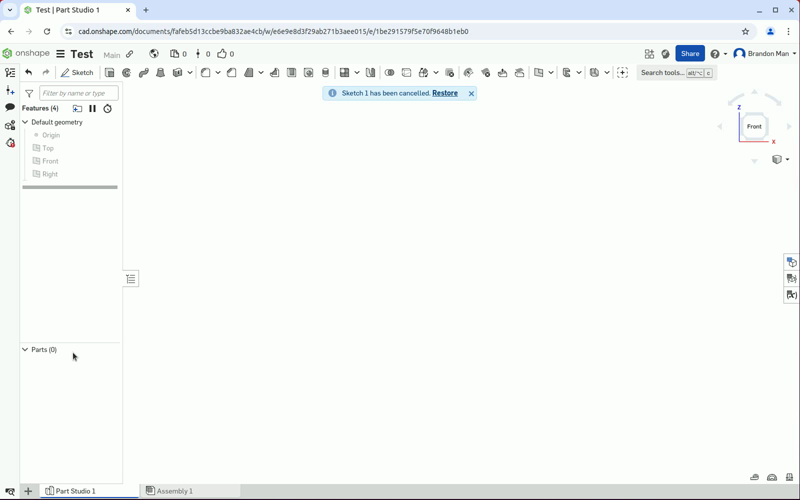
key_up(shift)
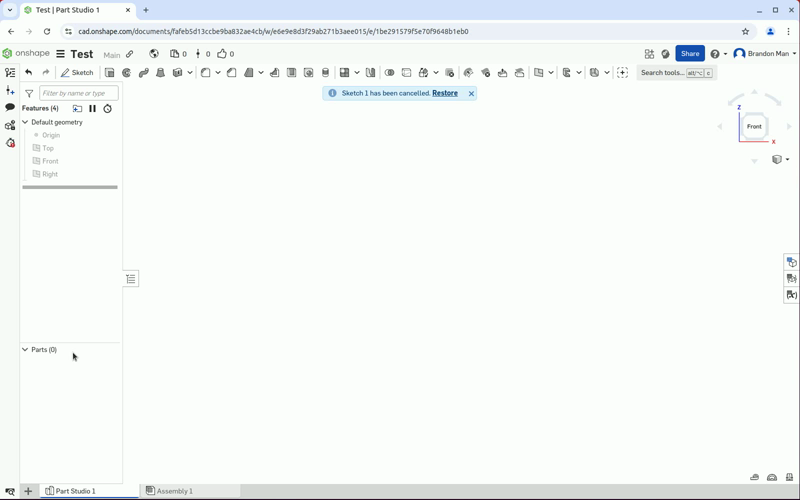
mouse_move(73, 352)
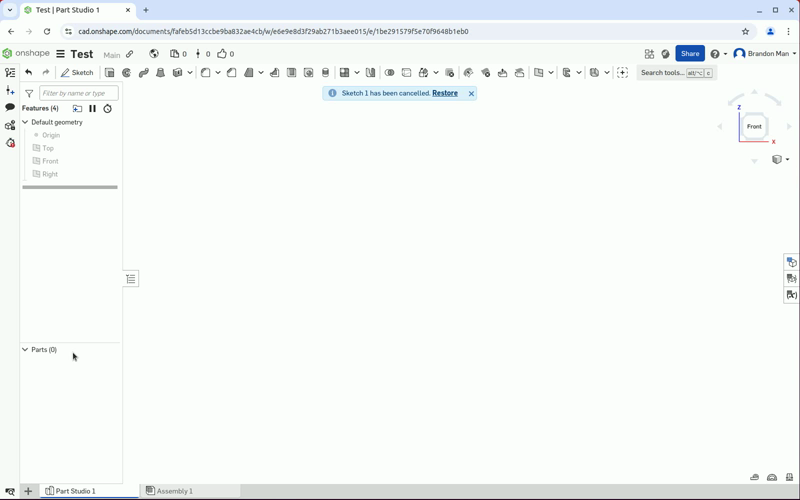
key(shift+y)
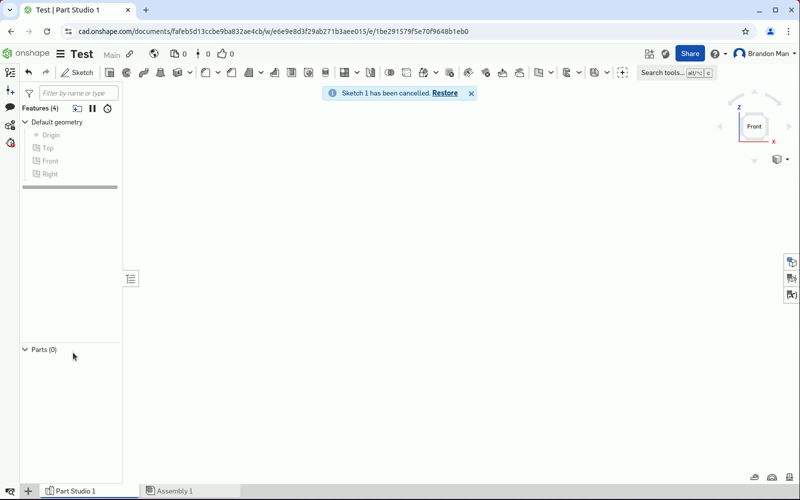
key(shift+s)
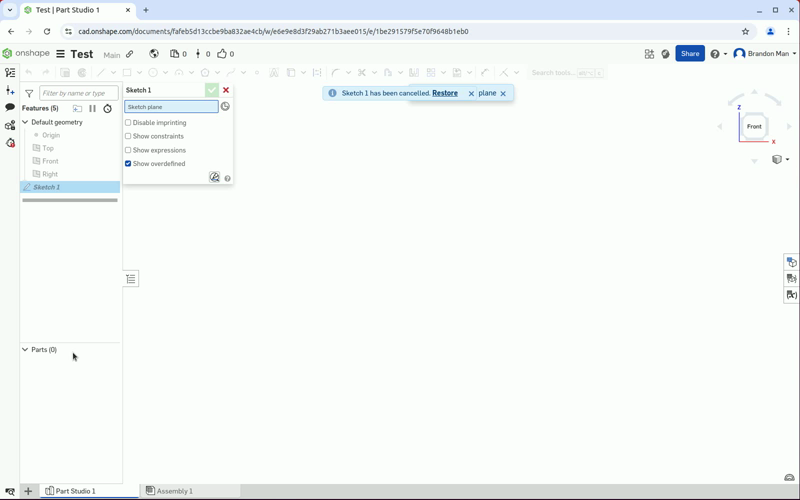
mouse_move(73, 163)
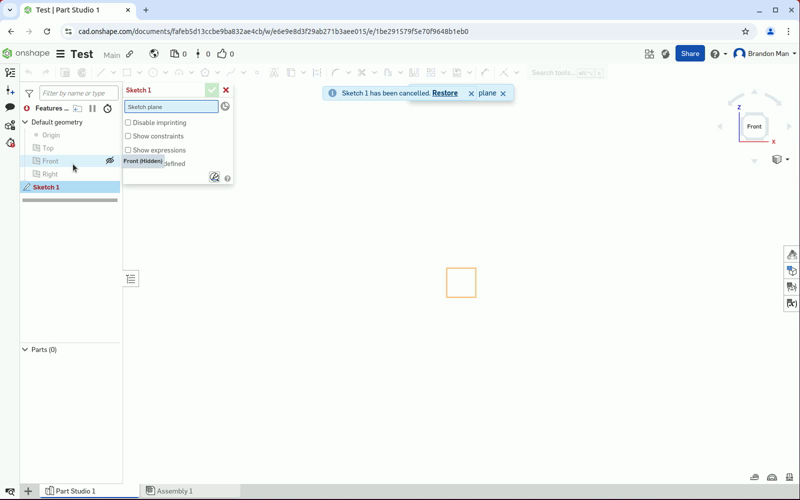
click(73, 163)
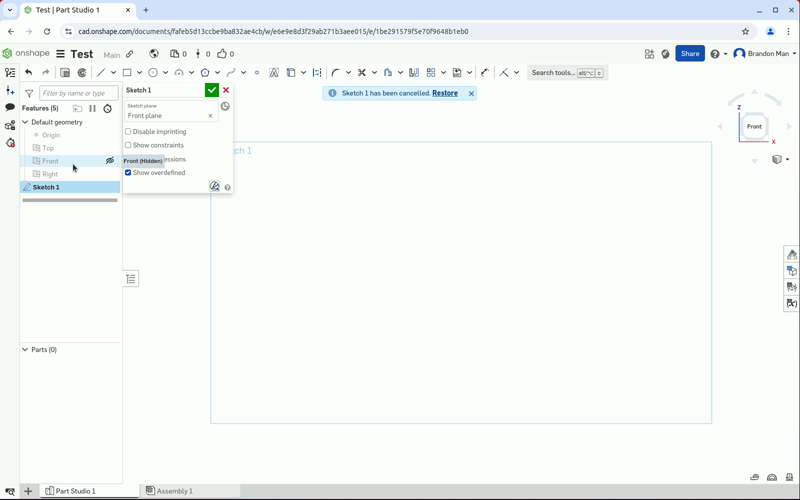
mouse_move(73, 352)
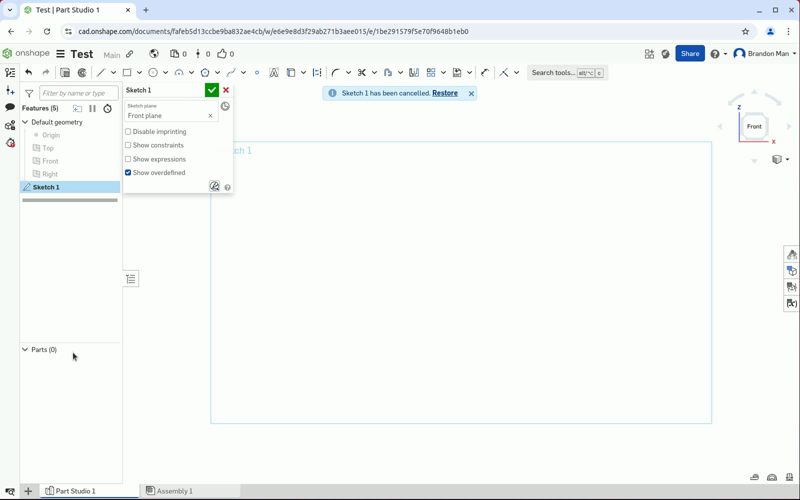
key(y)
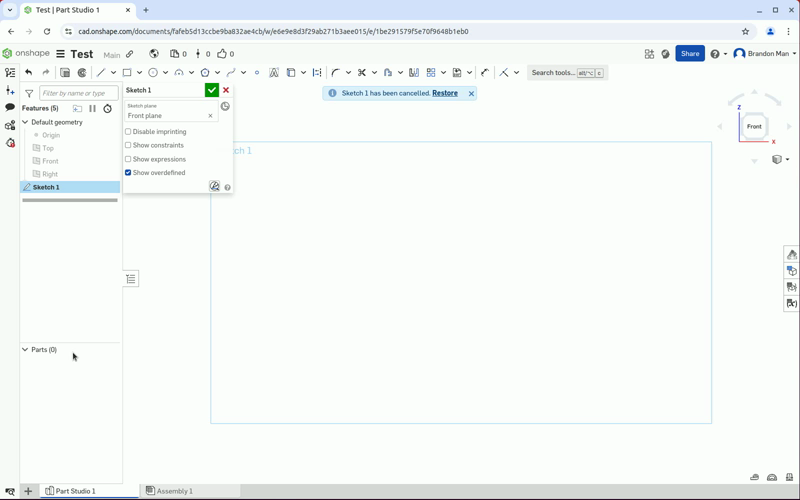
key(c)
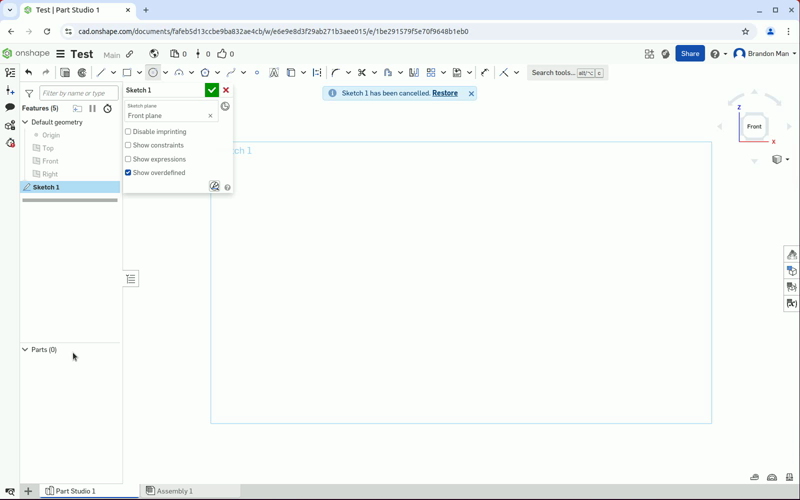
key_down(shift)
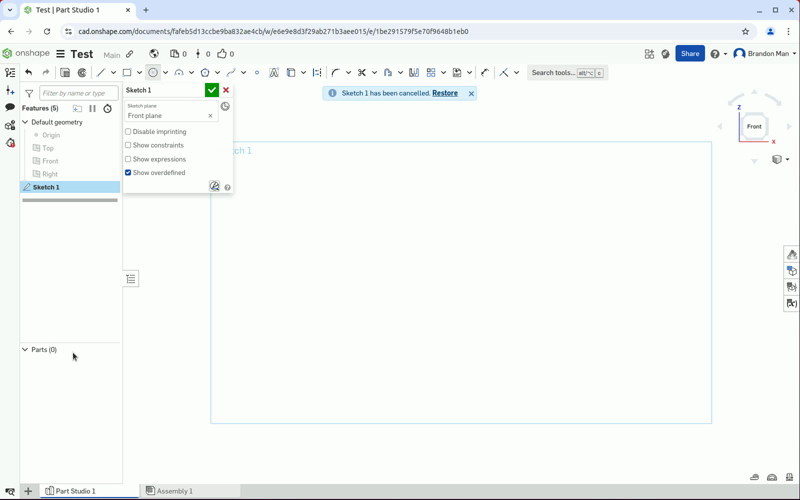
mouse_move(461, 282)
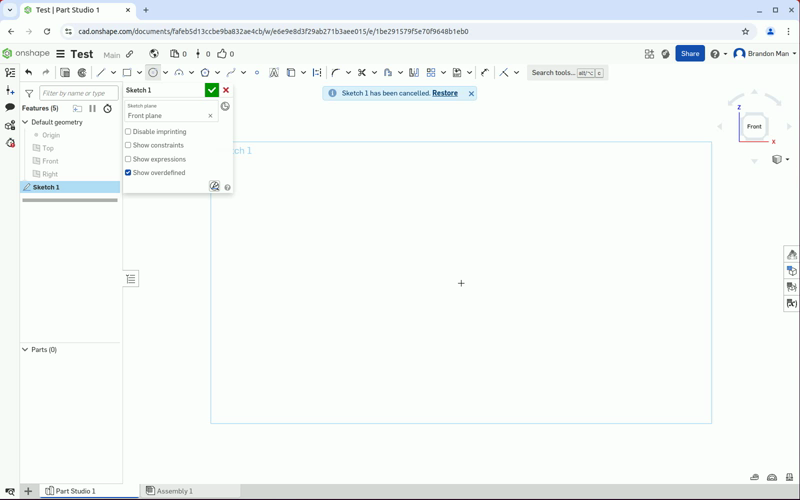
click(461, 282)
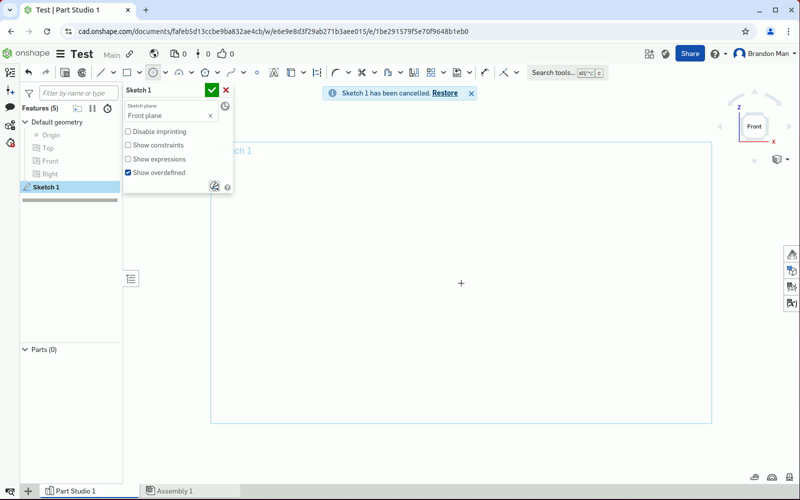
key_up(shift)
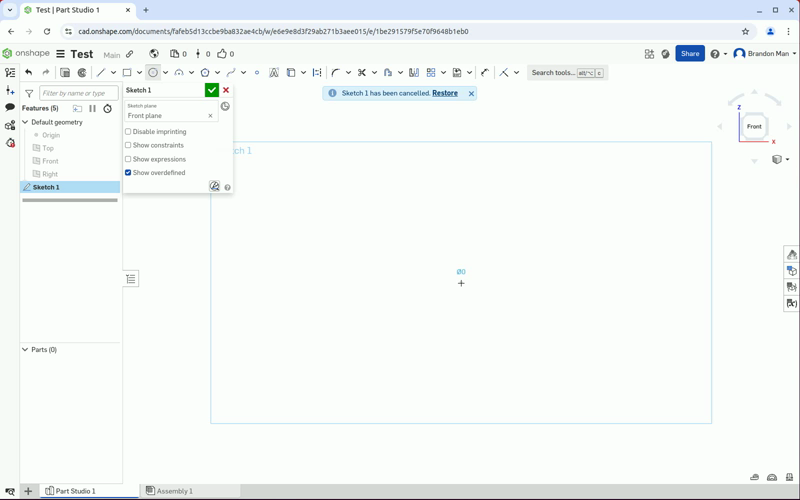
mouse_move(497, 282)
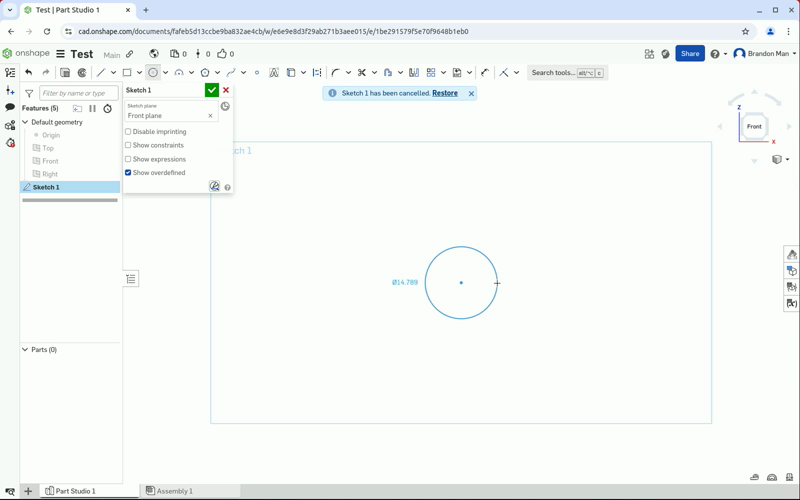
click(497, 282)
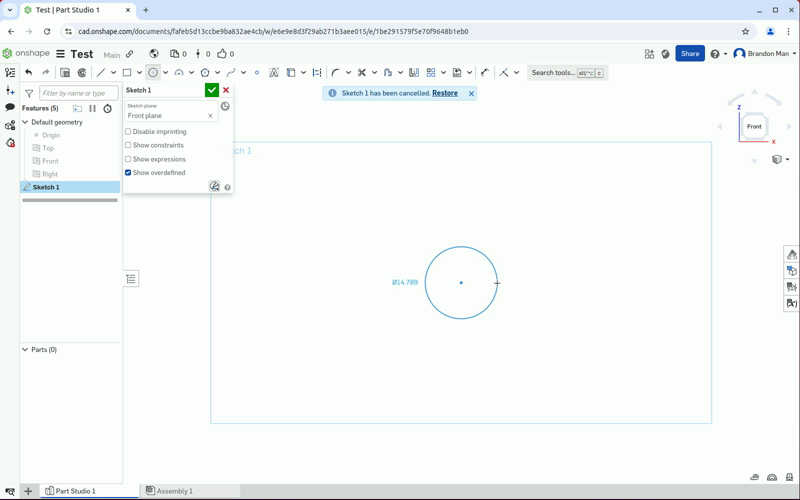
key(esc)
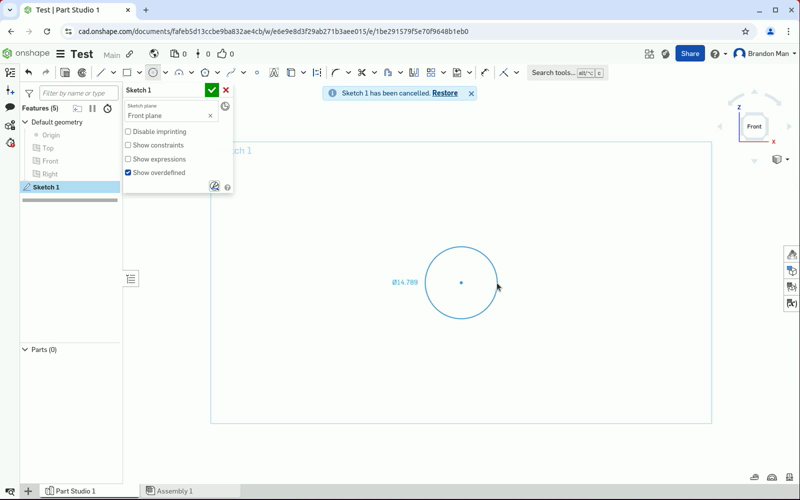
key(c)
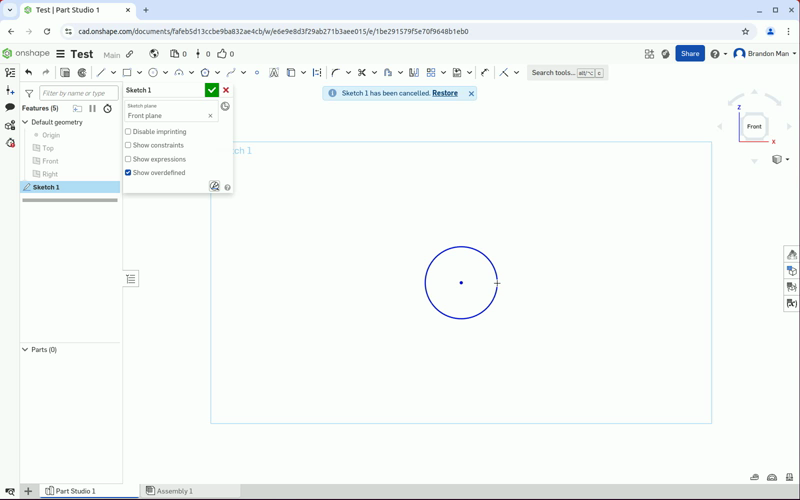
key_down(shift)
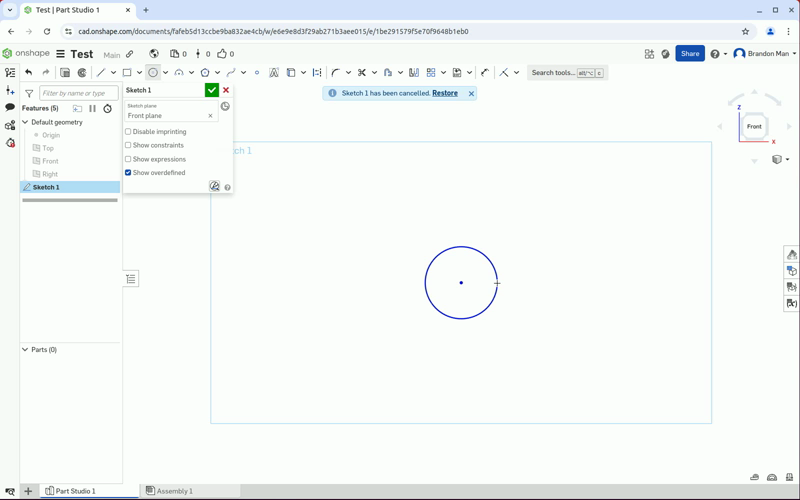
mouse_move(461, 282)
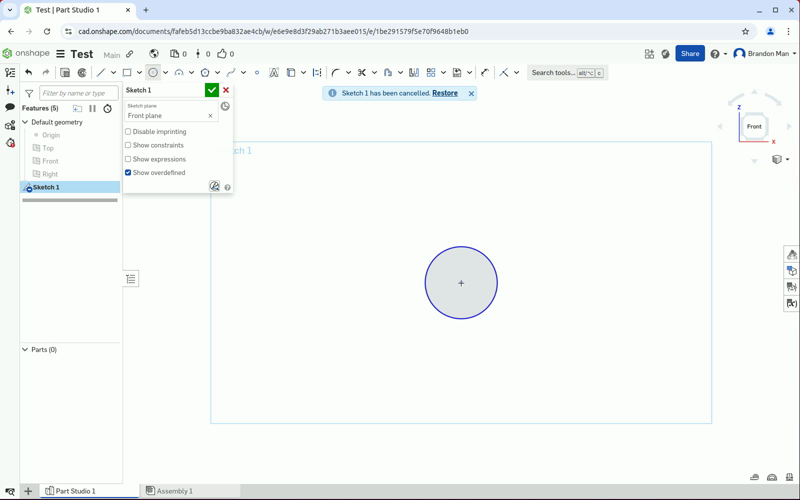
click(461, 282)
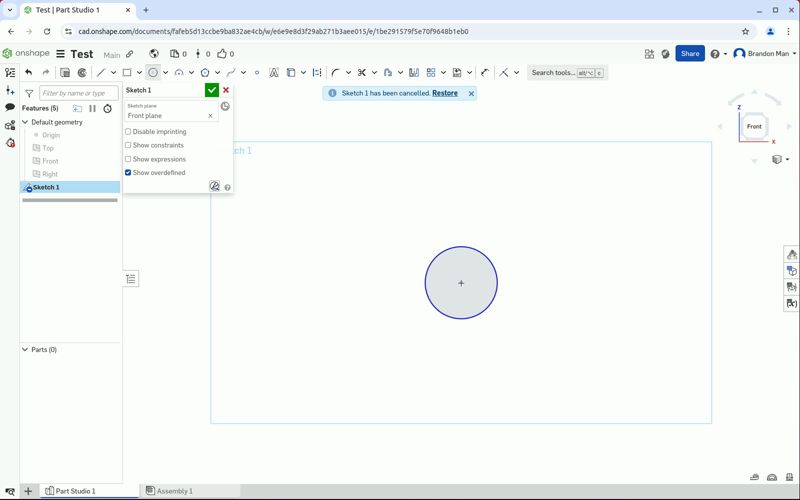
key_up(shift)
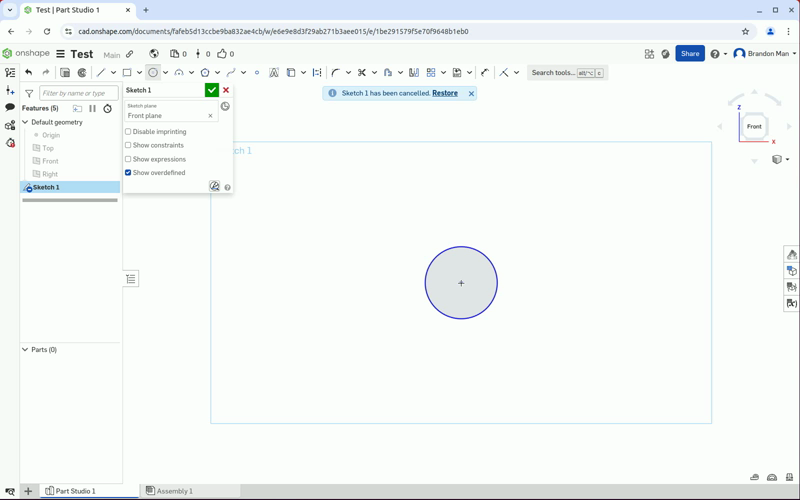
mouse_move(479, 282)
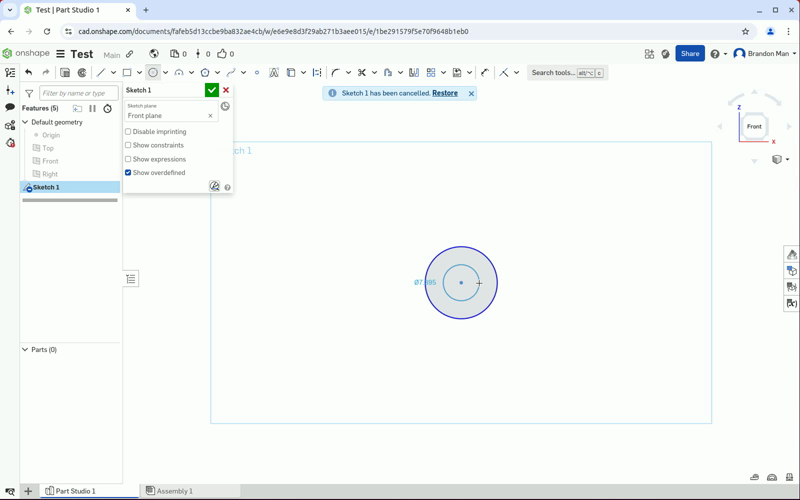
click(479, 282)
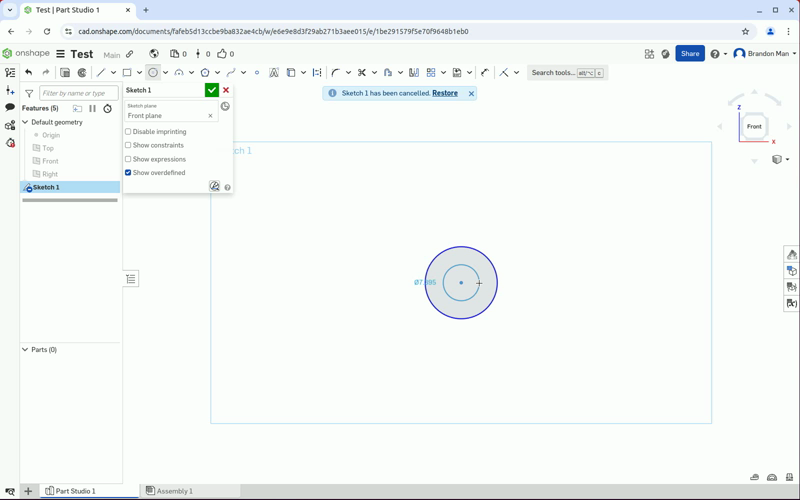
key(esc)
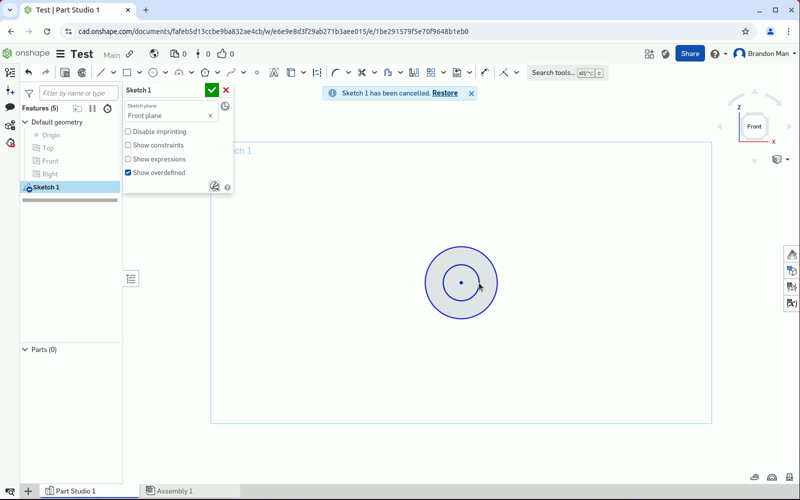
mouse_move(480, 296)
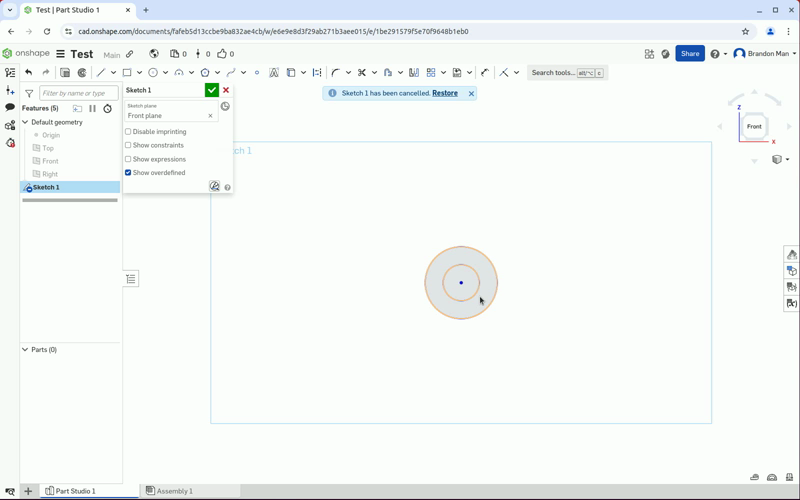
click(480, 296)
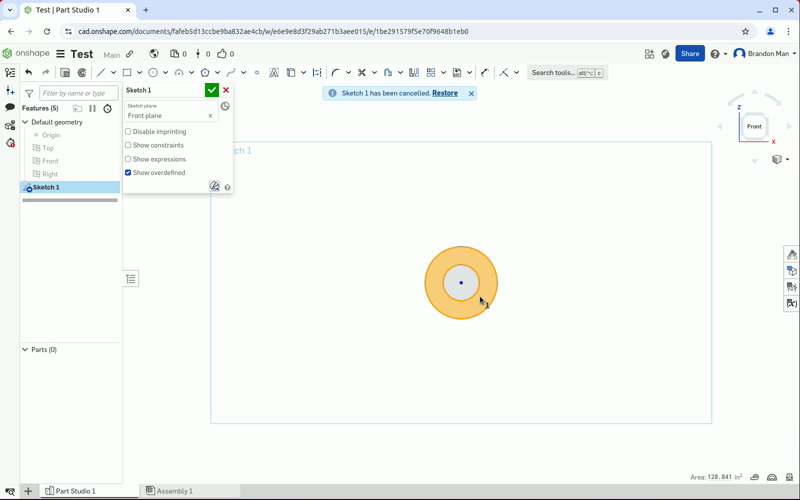
mouse_move(73, 352)
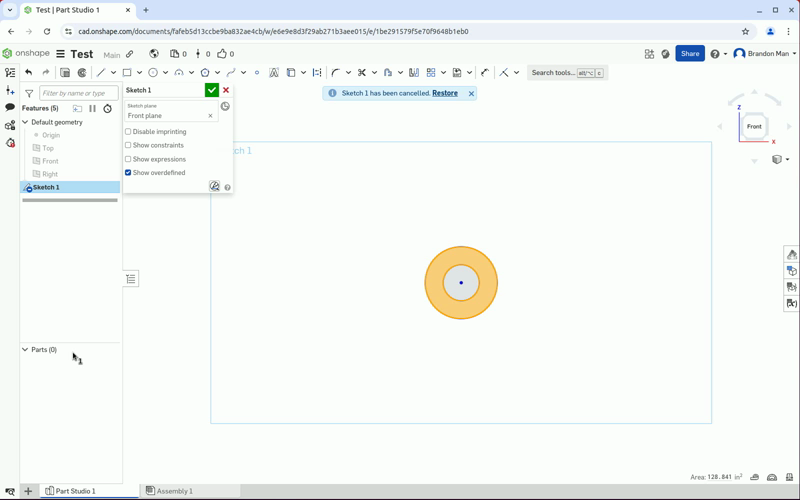
key(shift+y)
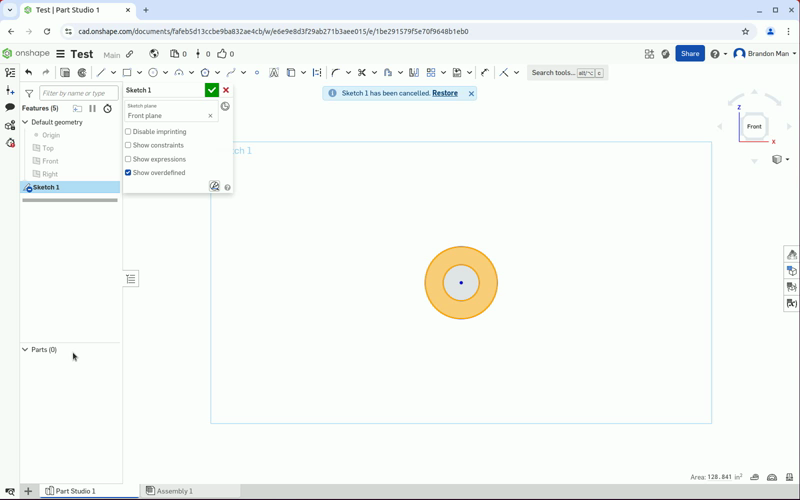
key(shift+e)
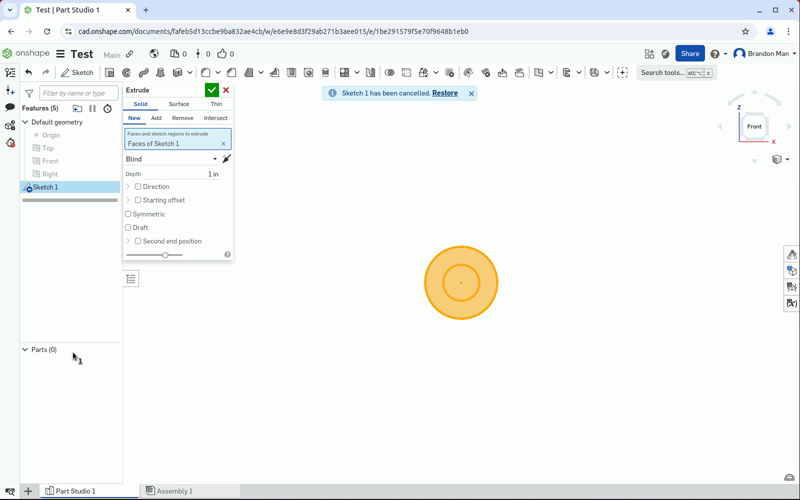
mouse_move(143, 106)
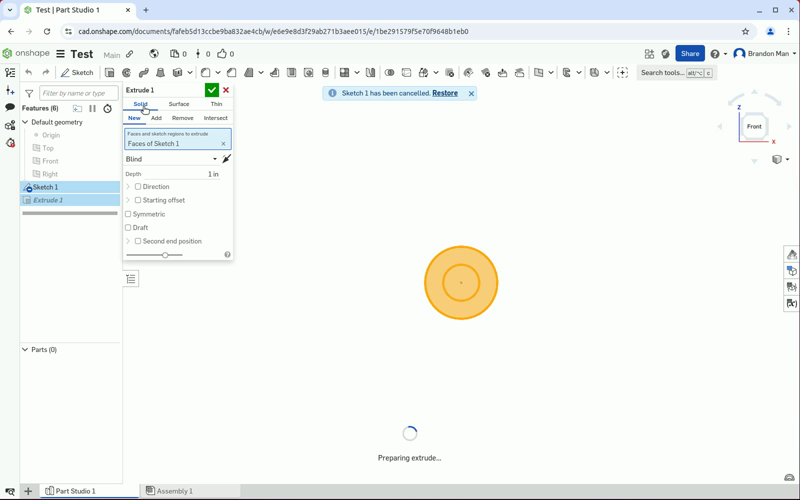
click(143, 106)
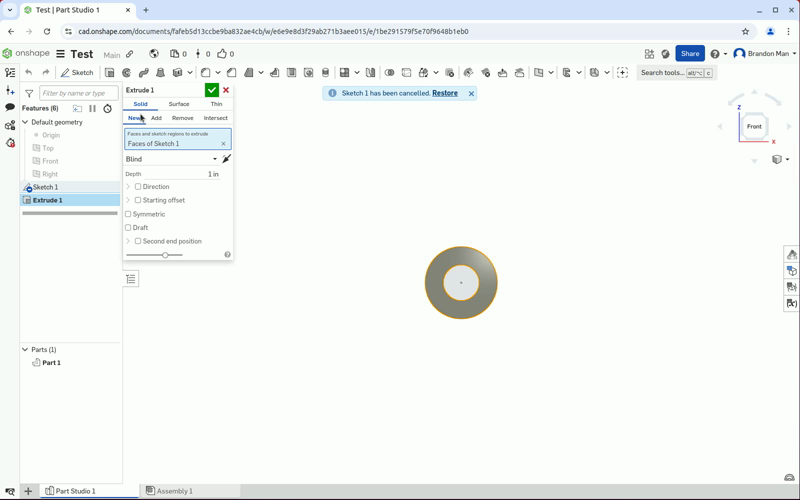
mouse_move(137, 120)
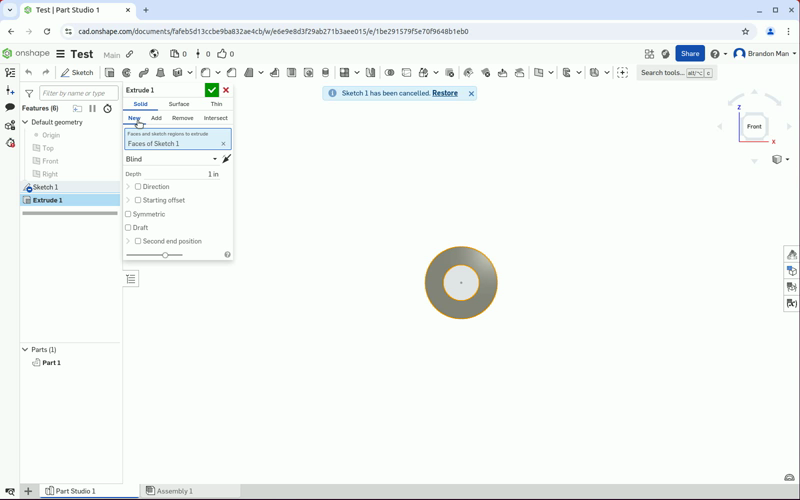
click(137, 120)
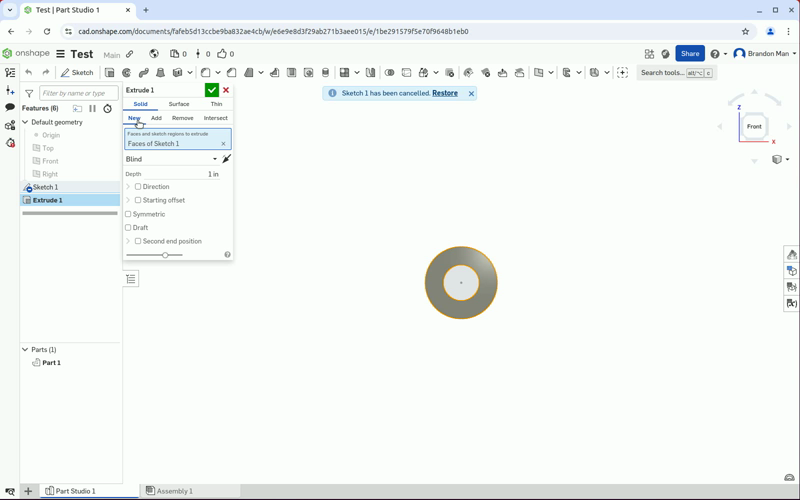
key(tab, 4)
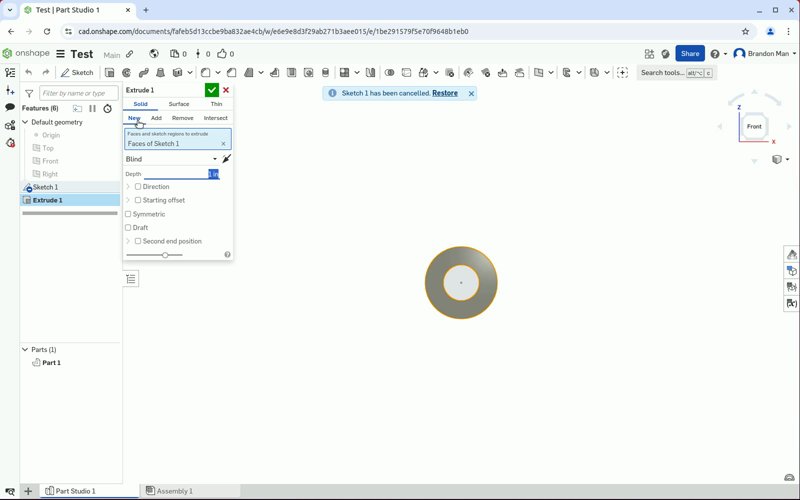
text(3.611)
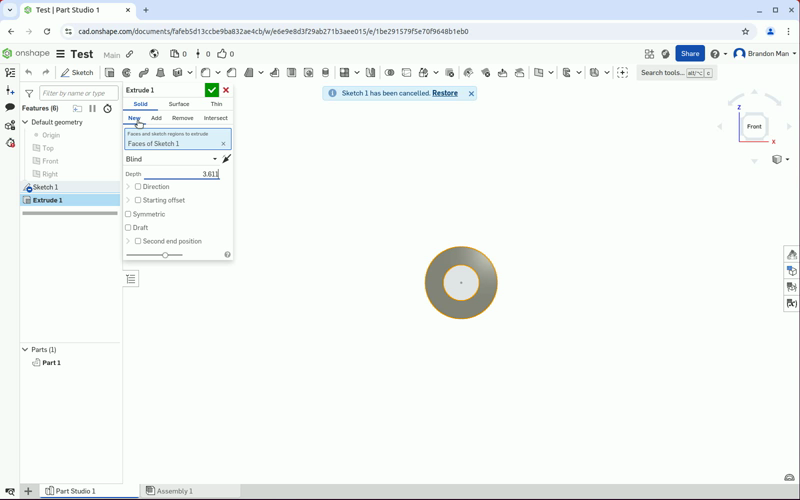
key(enter)
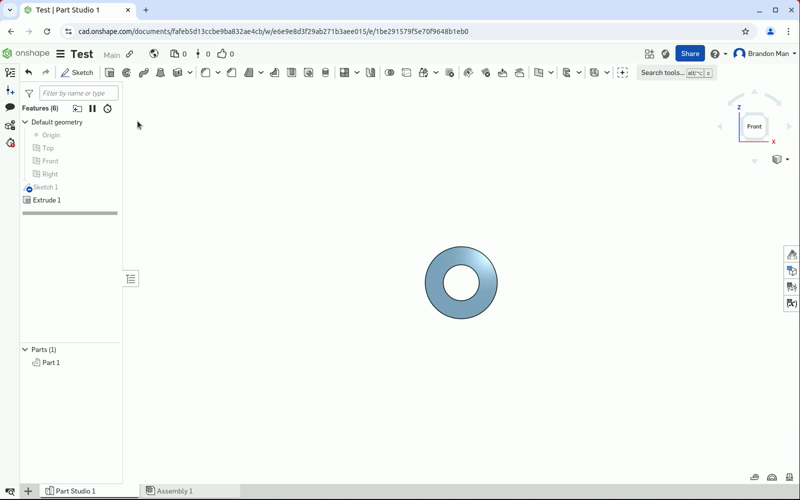
key(shift+h)
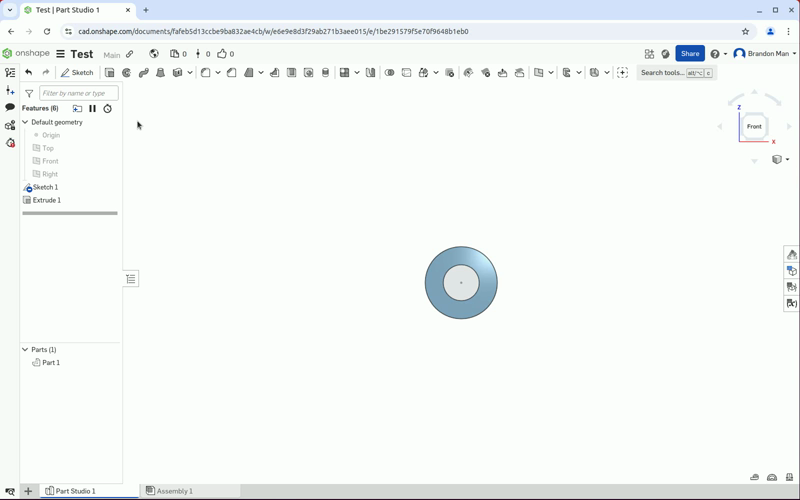
key(shift+h)
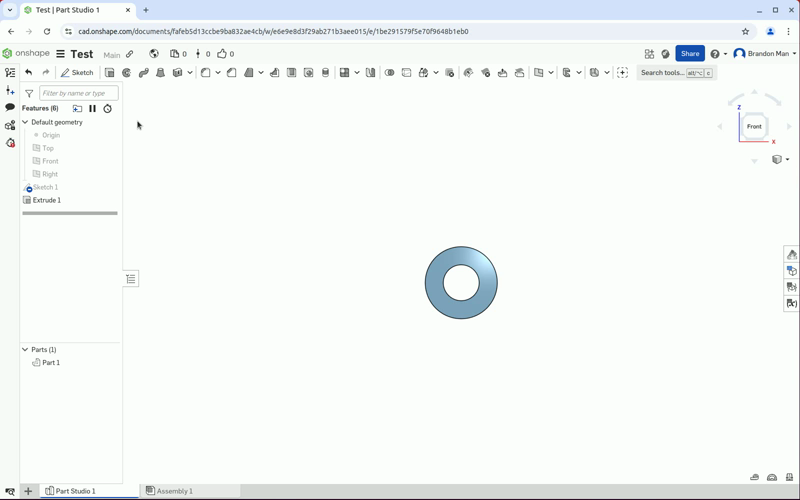
mouse_move(73, 189)
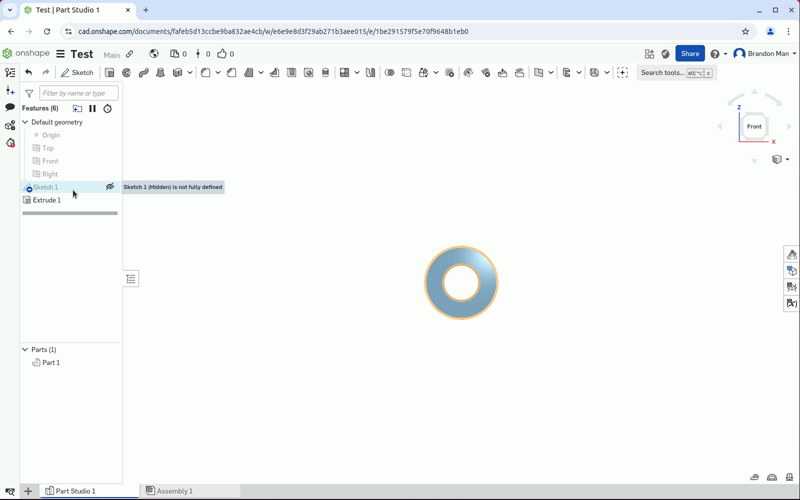
click(73, 189)
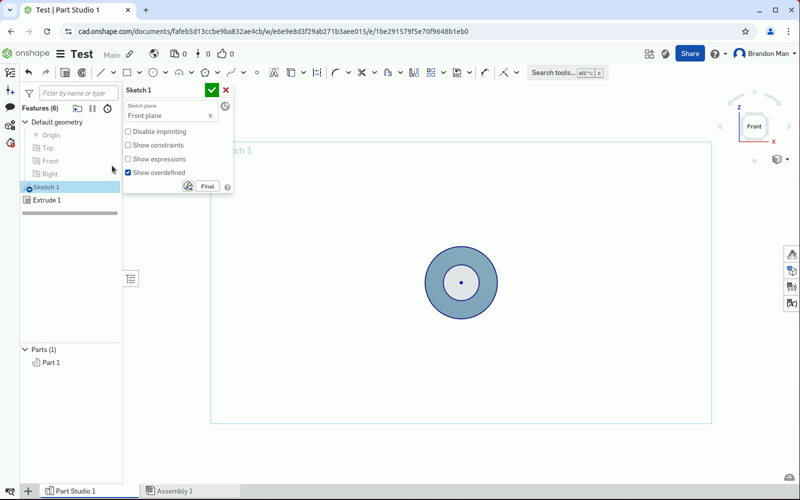
mouse_move(229, 92)
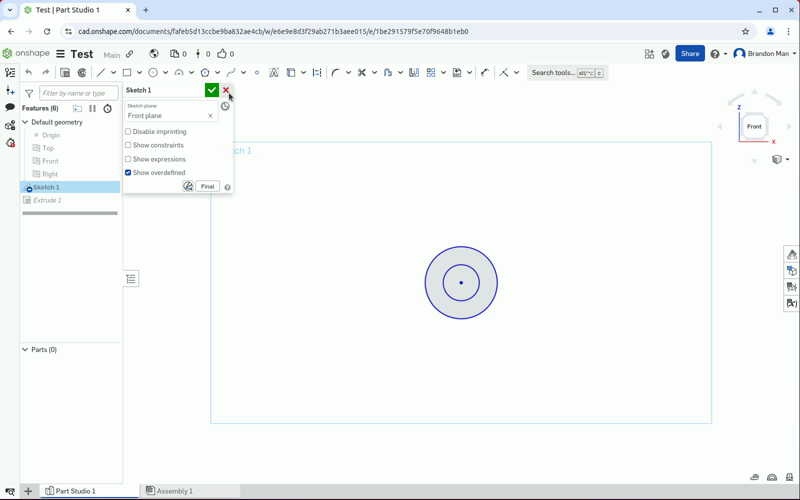
click(229, 92)
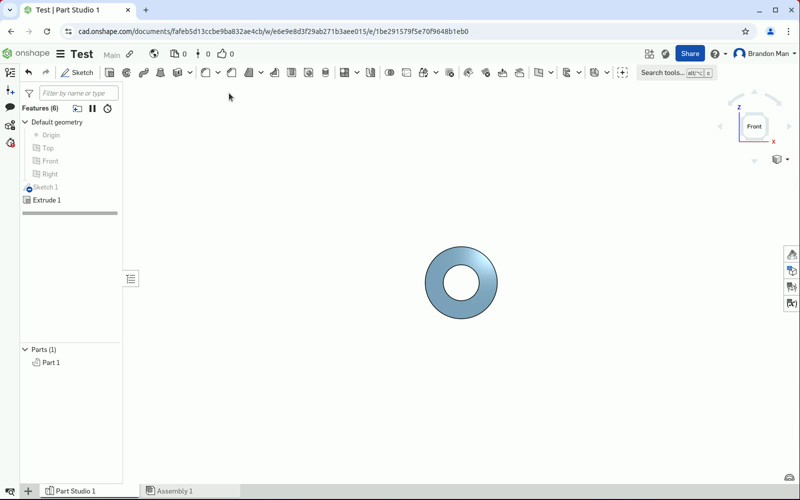
mouse_move(541, 75)
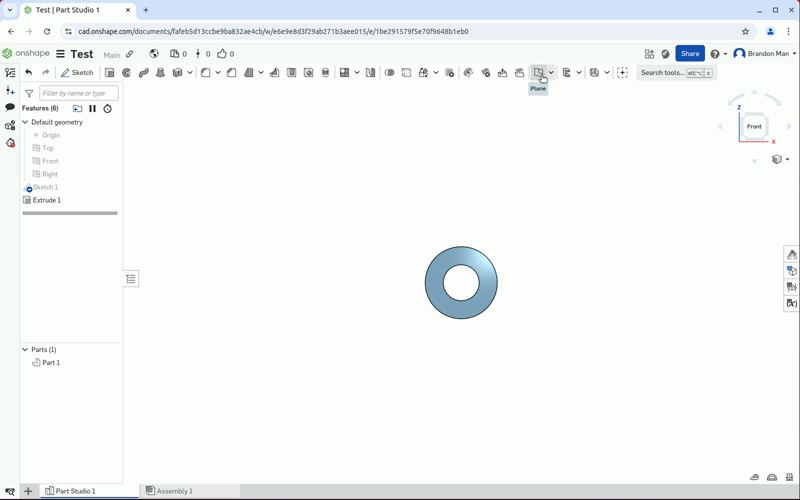
click(541, 75)
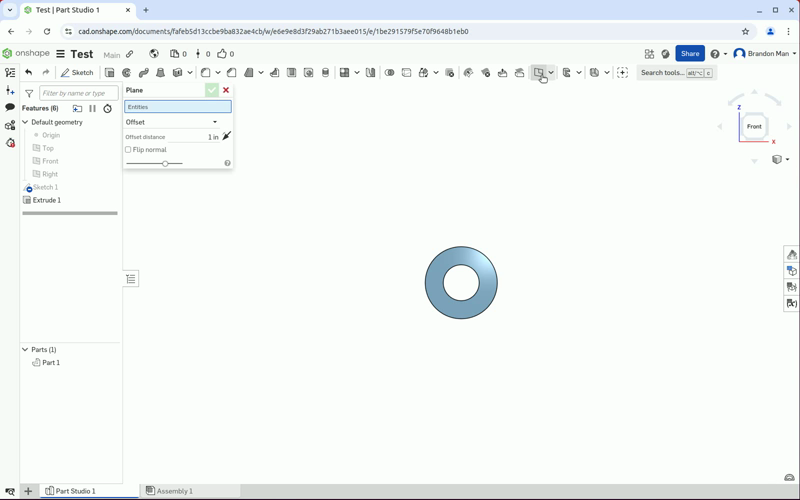
mouse_move(73, 163)
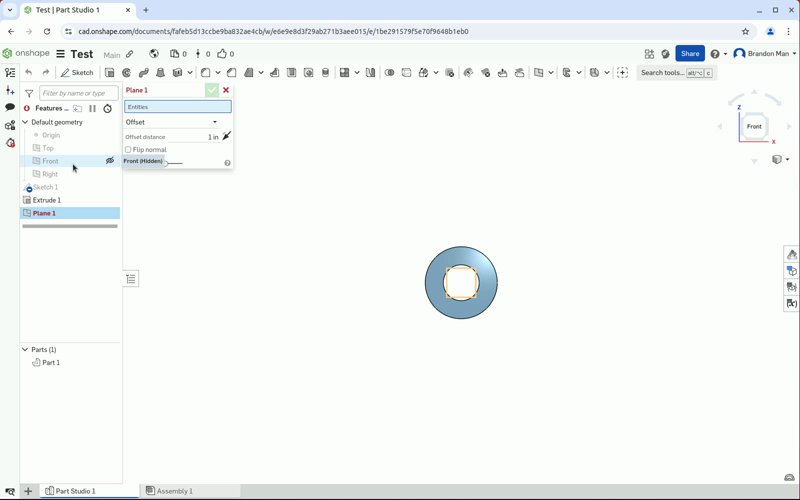
click(73, 163)
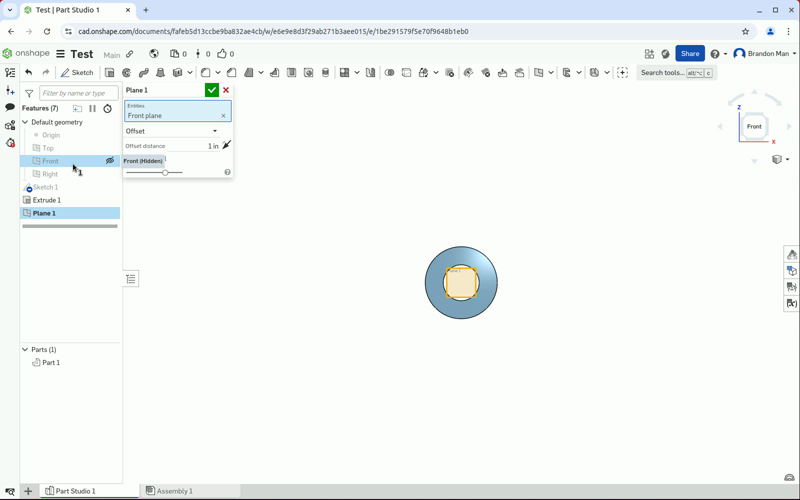
key(tab, 2)
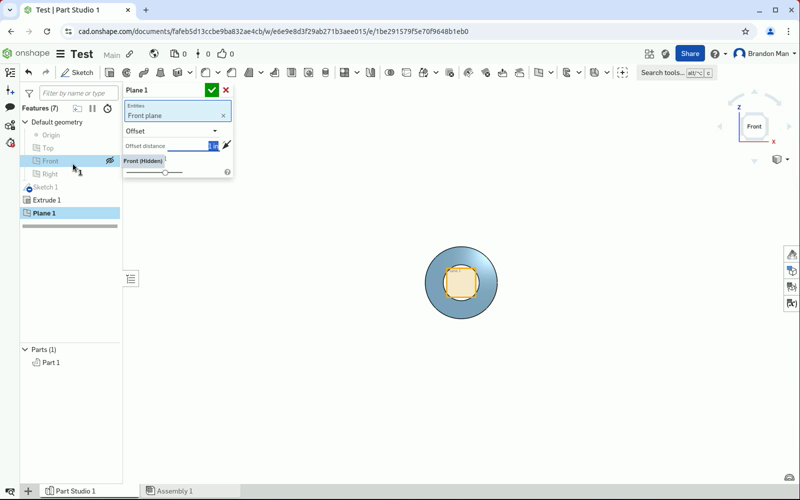
text(3.605)
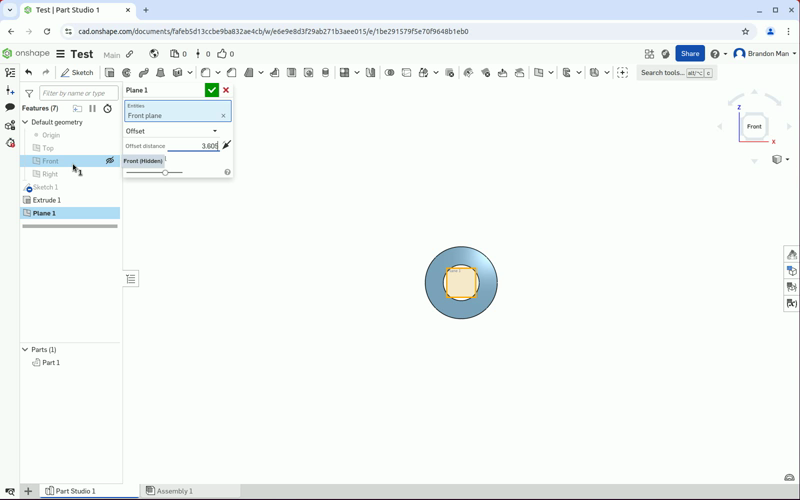
key(enter, 2)
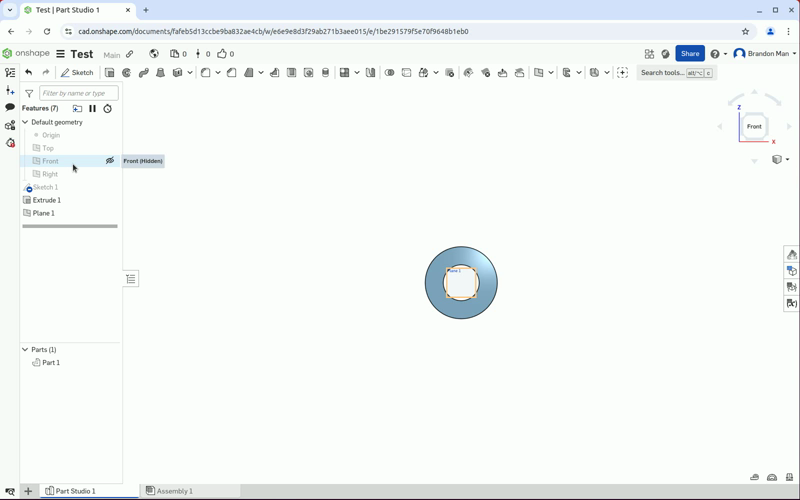
key(shift+s)
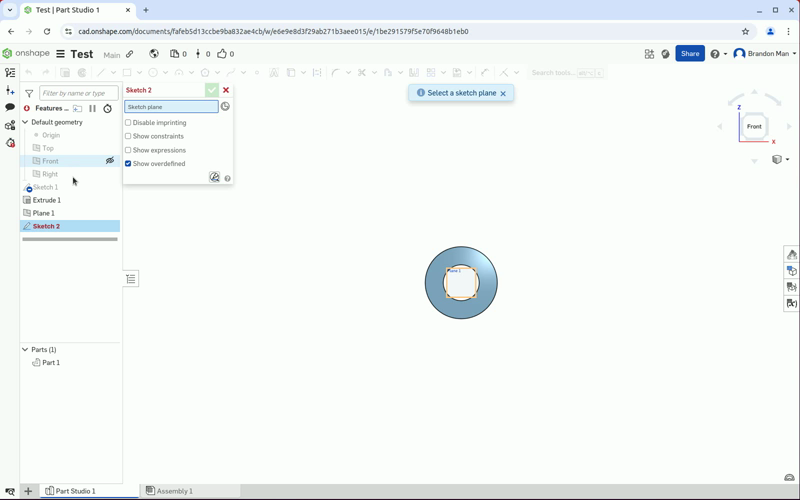
mouse_move(73, 215)
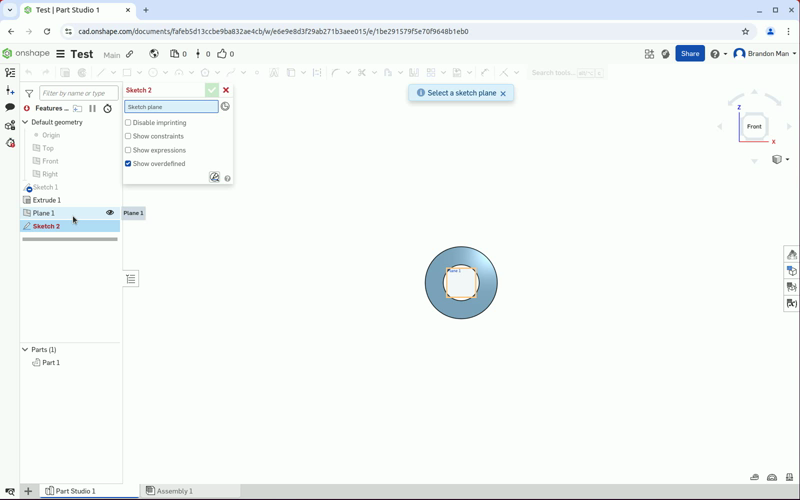
click(73, 215)
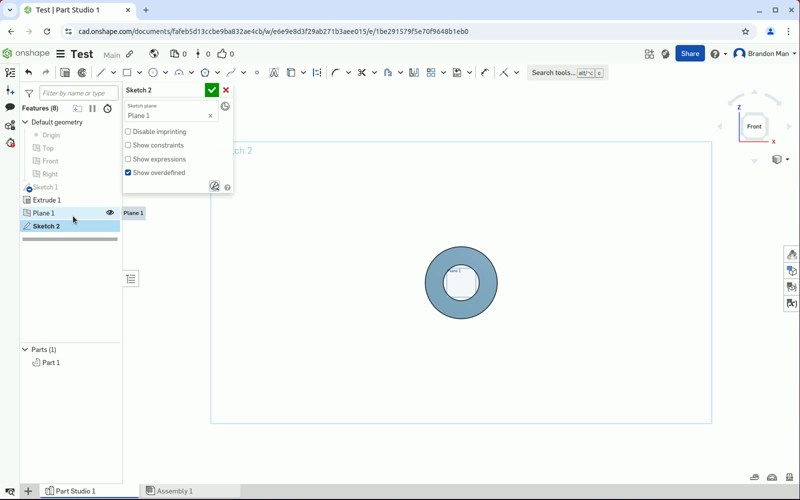
mouse_move(73, 352)
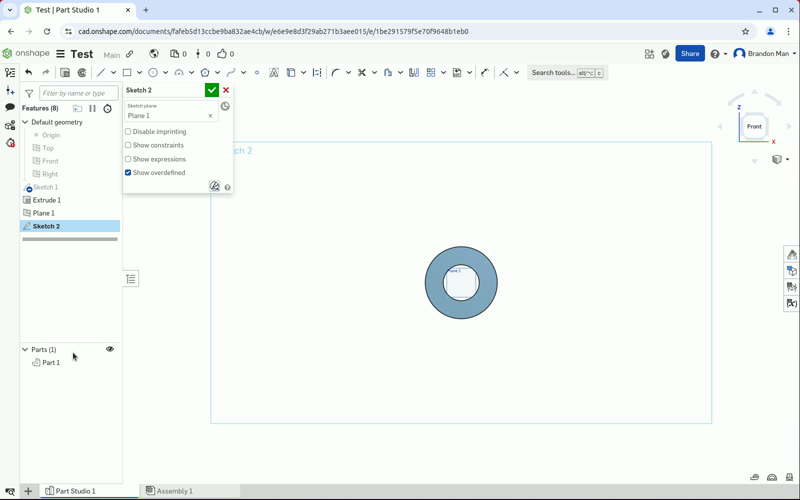
key(y)
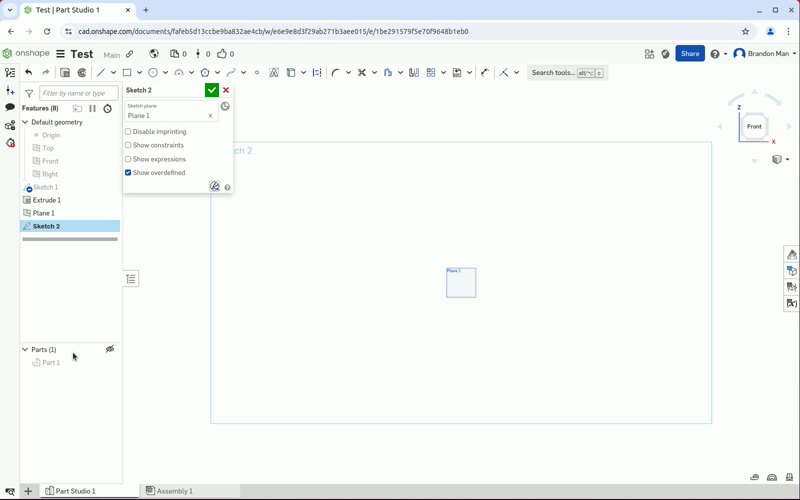
key(c)
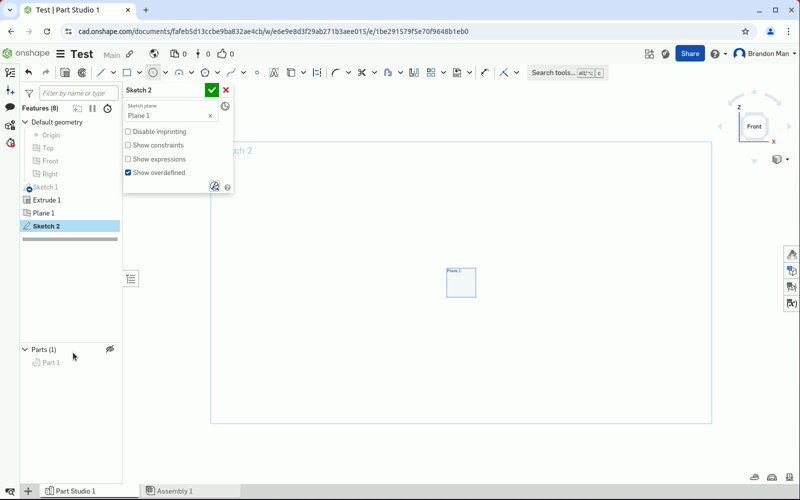
key_down(shift)
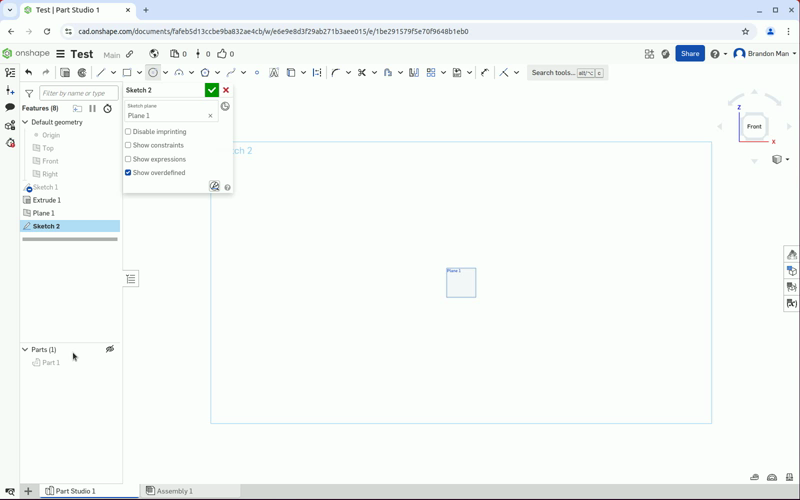
mouse_move(460, 282)
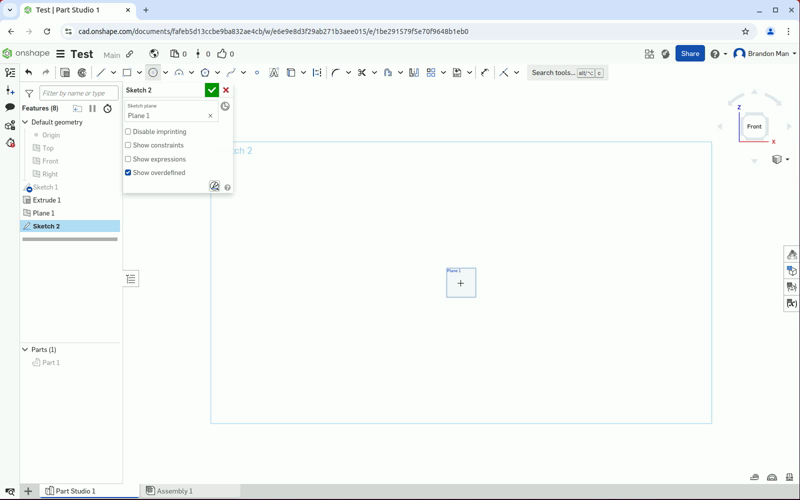
click(460, 282)
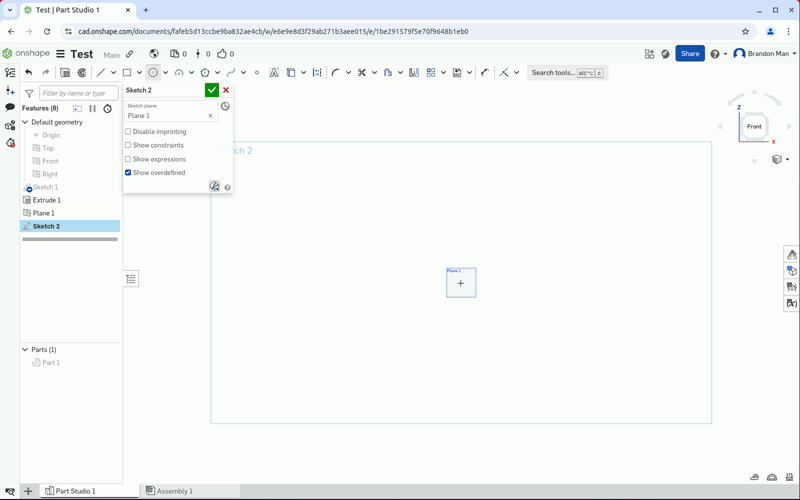
key_up(shift)
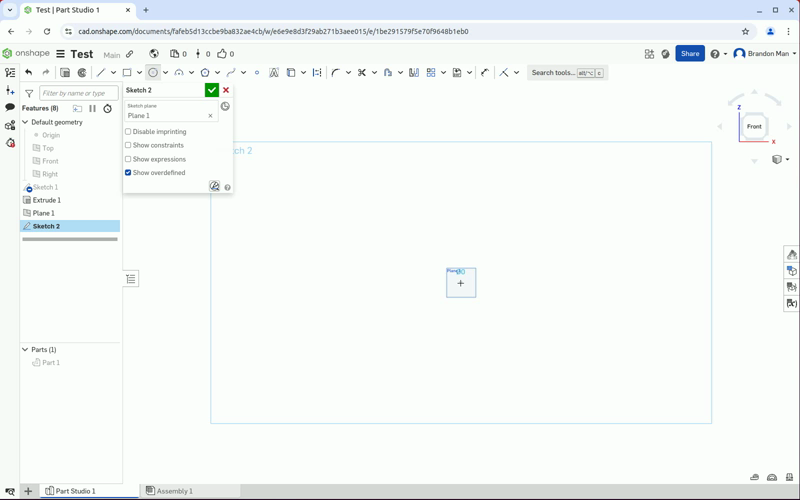
mouse_move(492, 282)
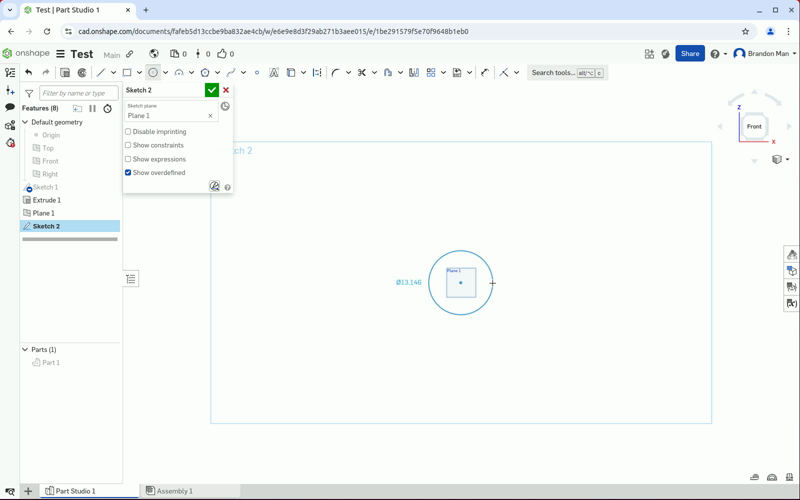
click(492, 282)
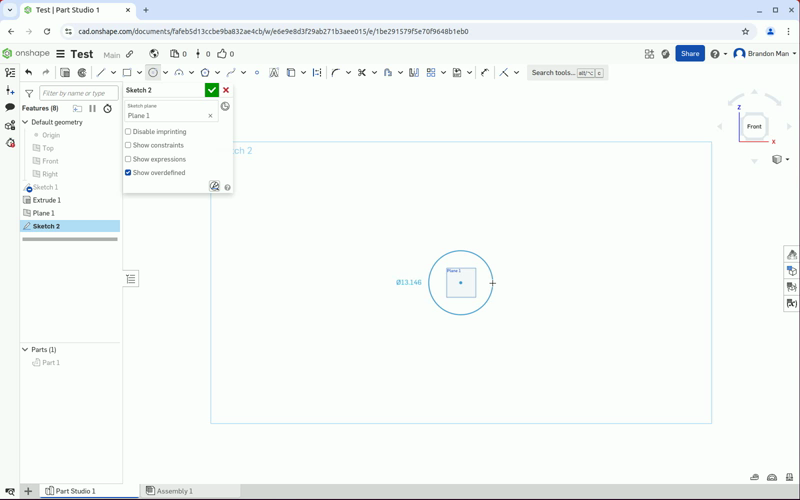
key(esc)
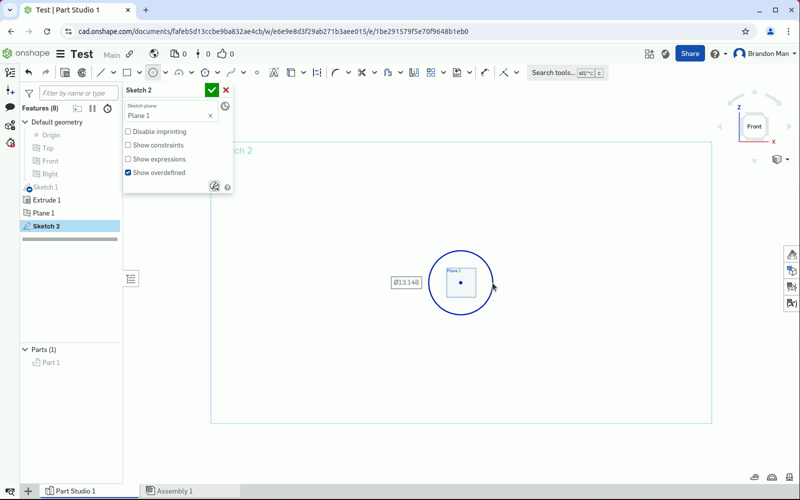
key(c)
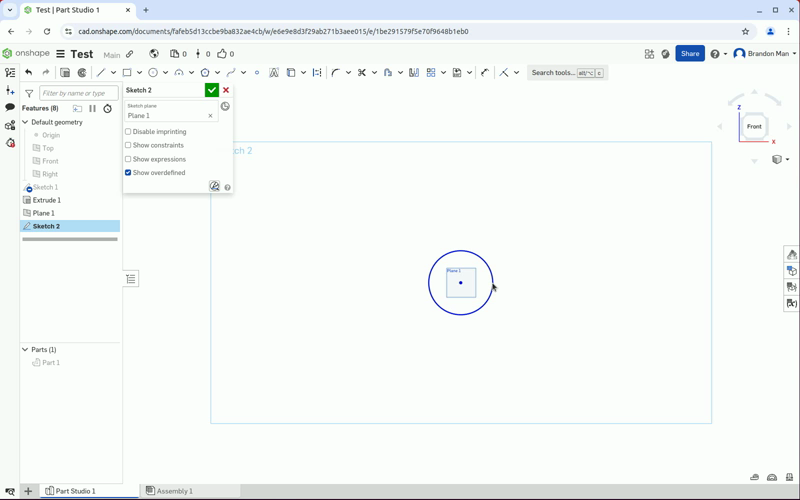
key_down(shift)
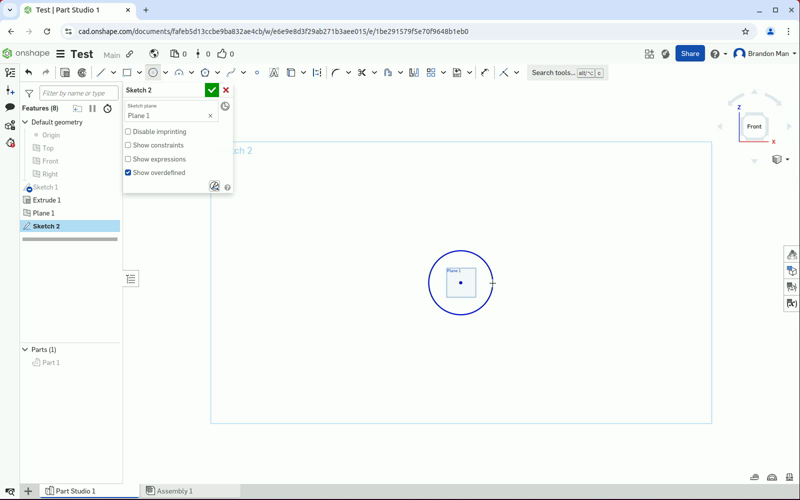
mouse_move(460, 282)
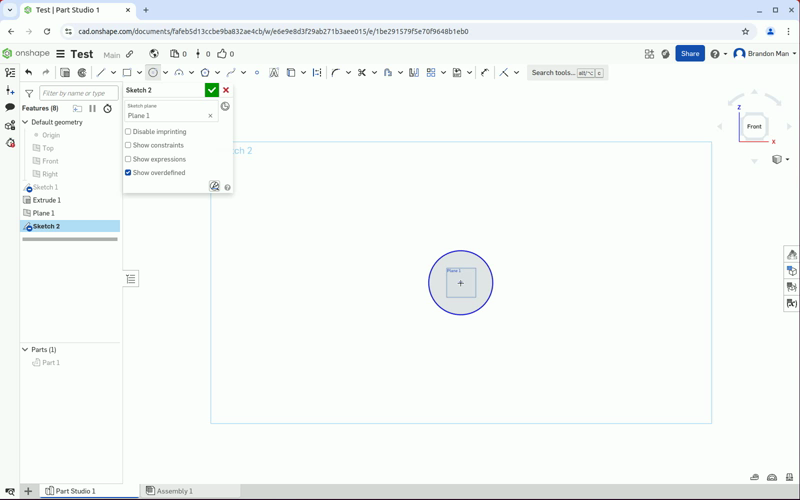
click(460, 282)
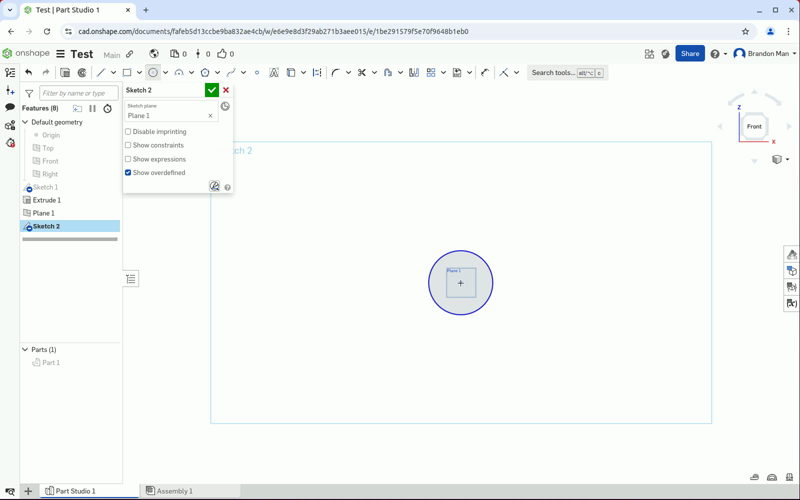
key_up(shift)
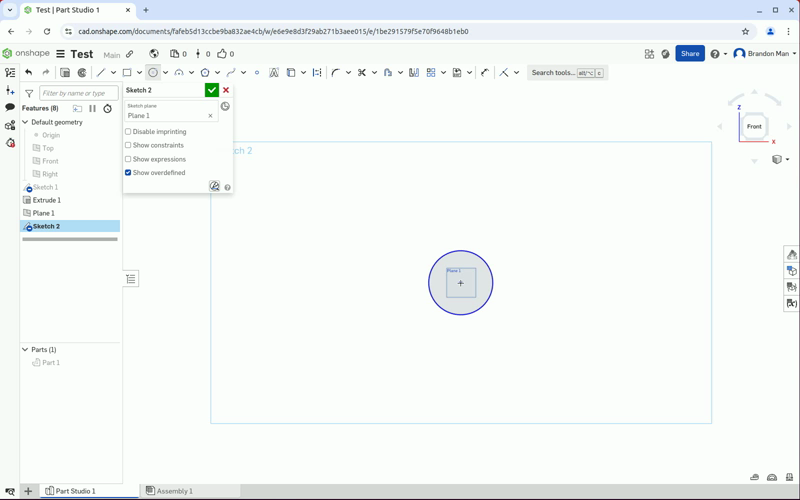
mouse_move(478, 282)
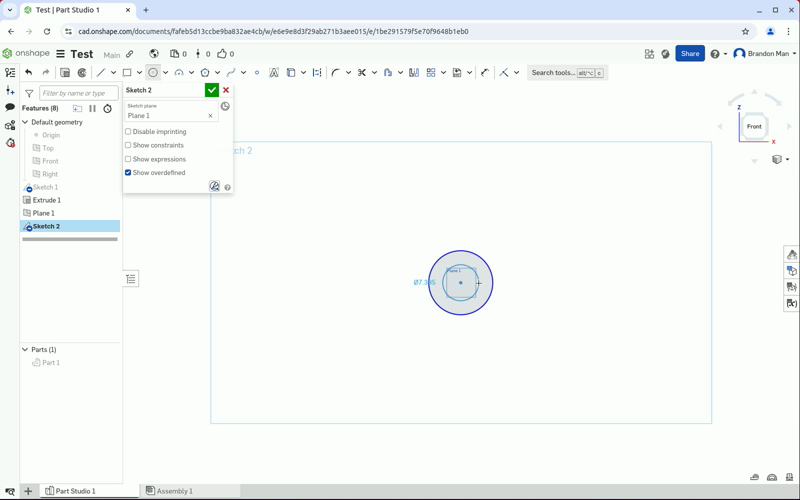
click(478, 282)
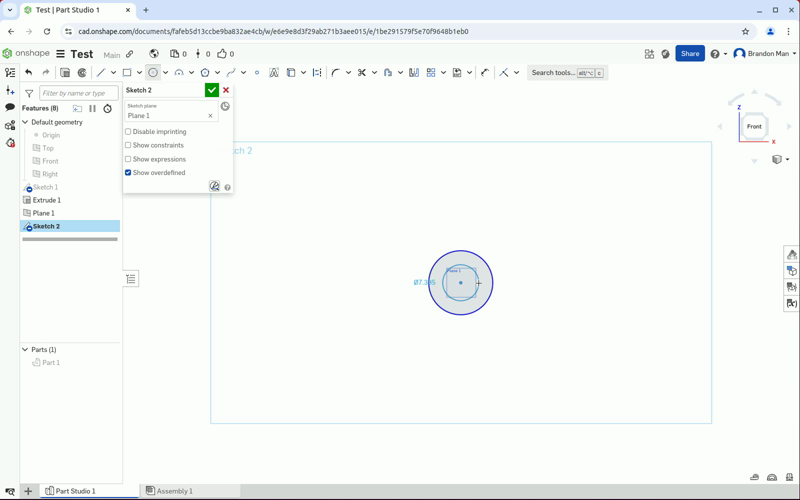
key(esc)
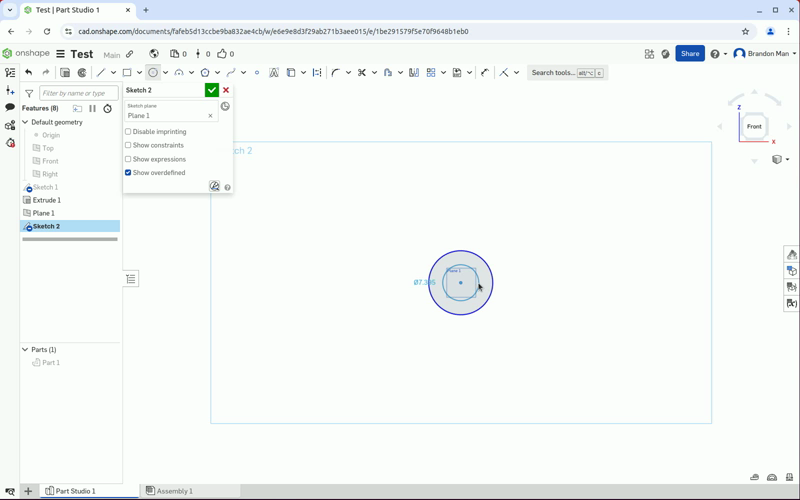
mouse_move(443, 258)
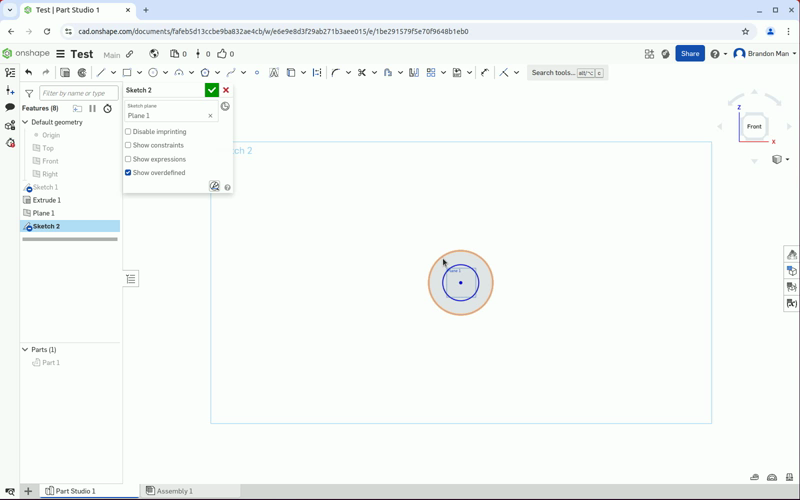
click(443, 258)
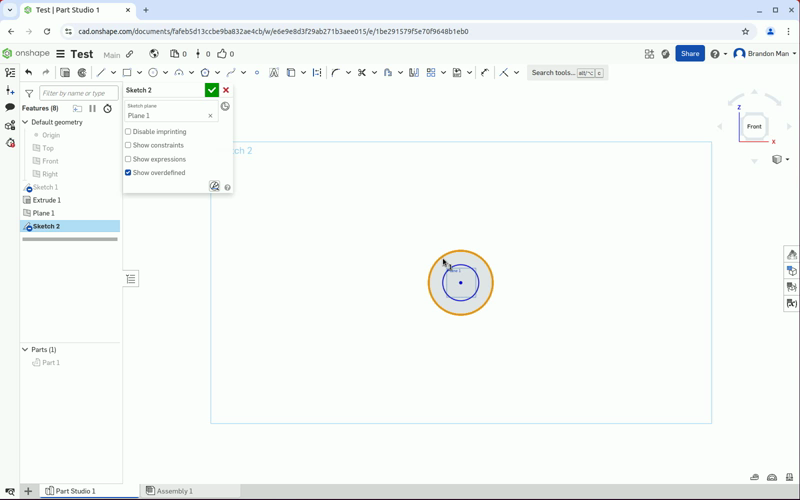
mouse_move(73, 352)
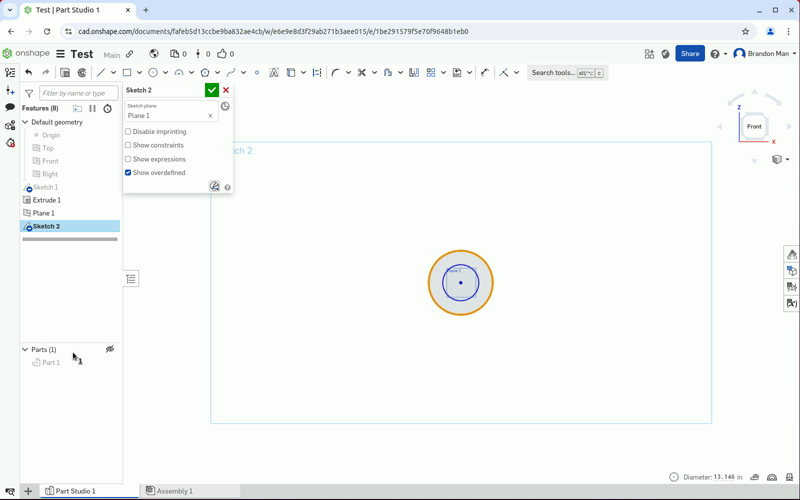
key(shift+y)
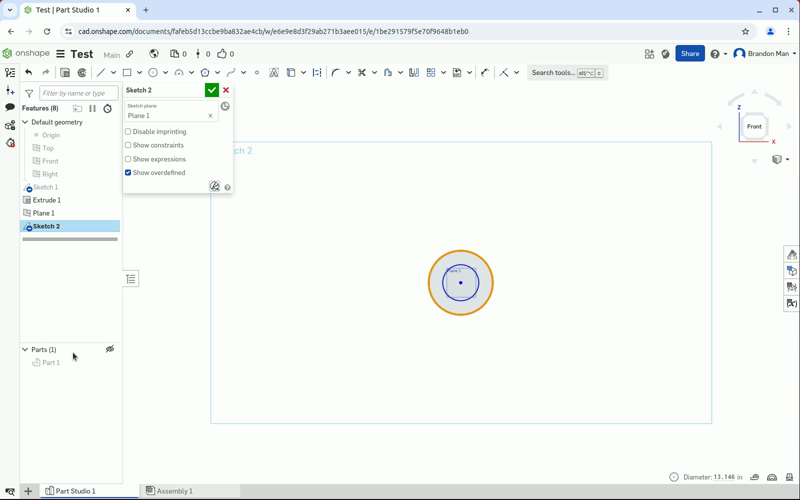
key(shift+e)
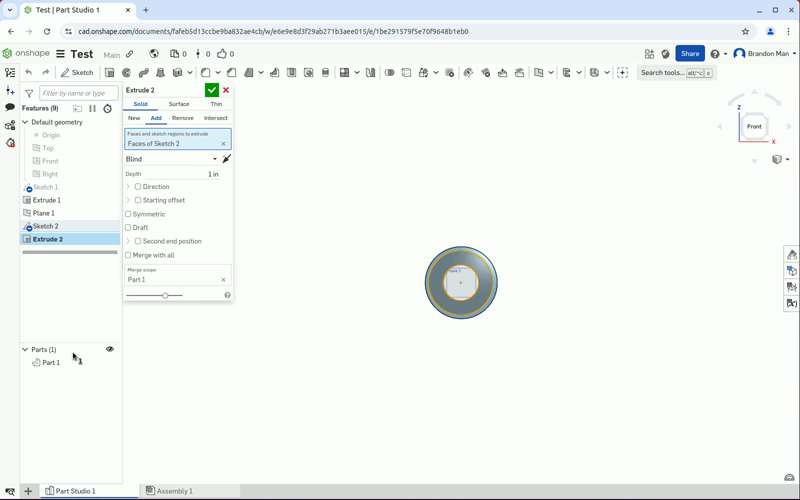
mouse_move(143, 106)
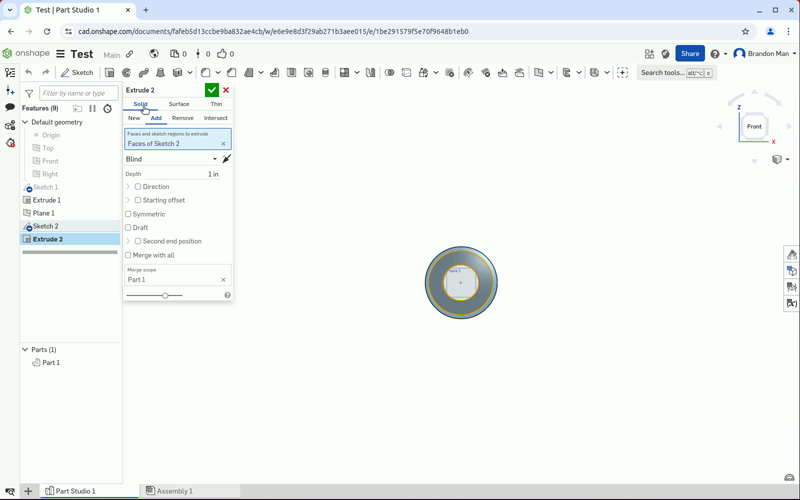
click(143, 106)
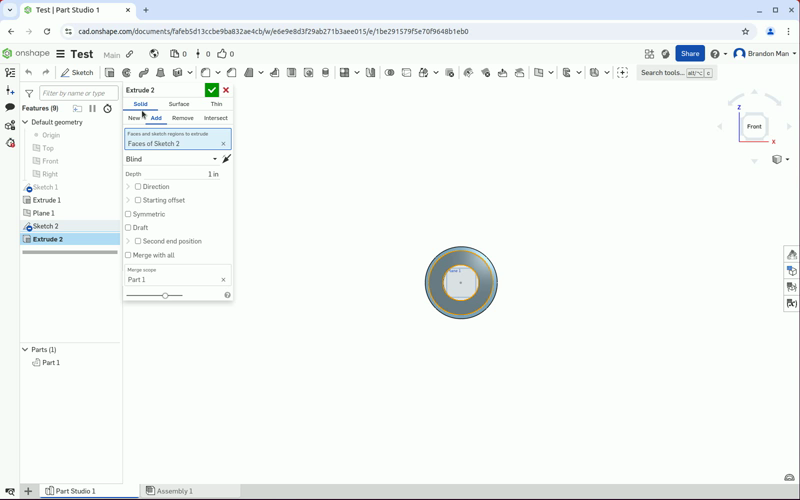
mouse_move(137, 120)
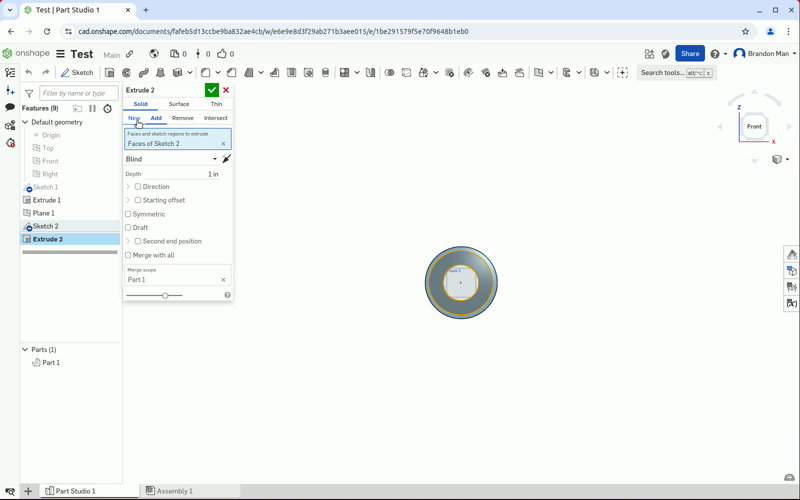
click(137, 120)
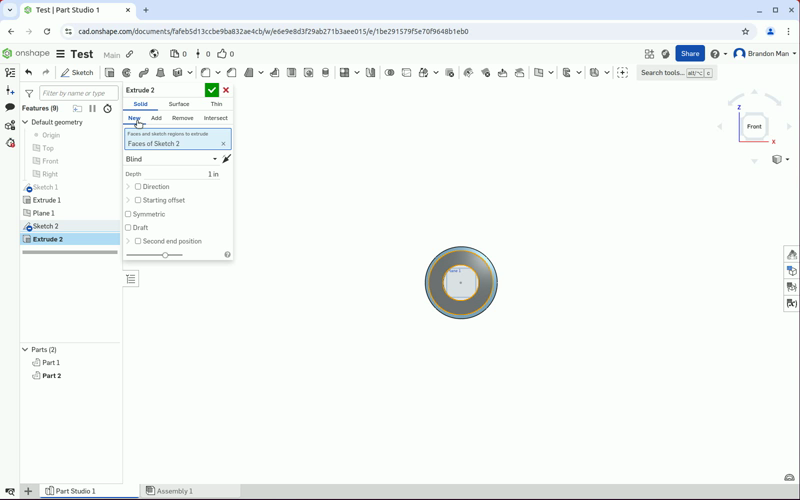
key(tab, 4)
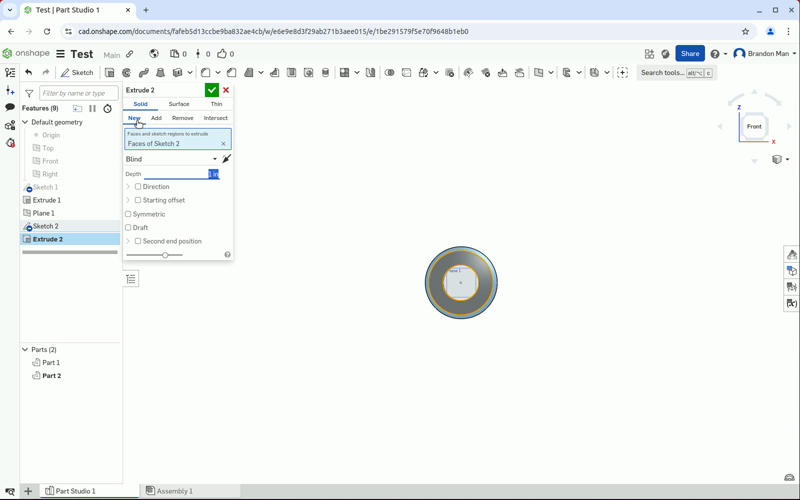
text(1.204)
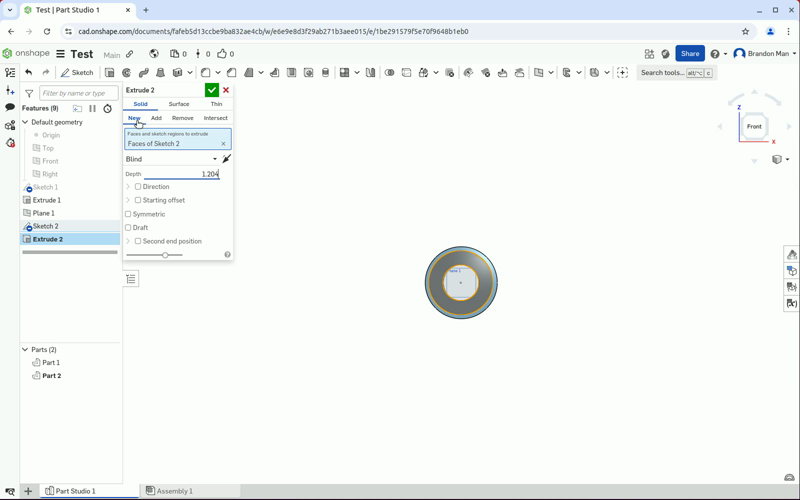
key(enter)
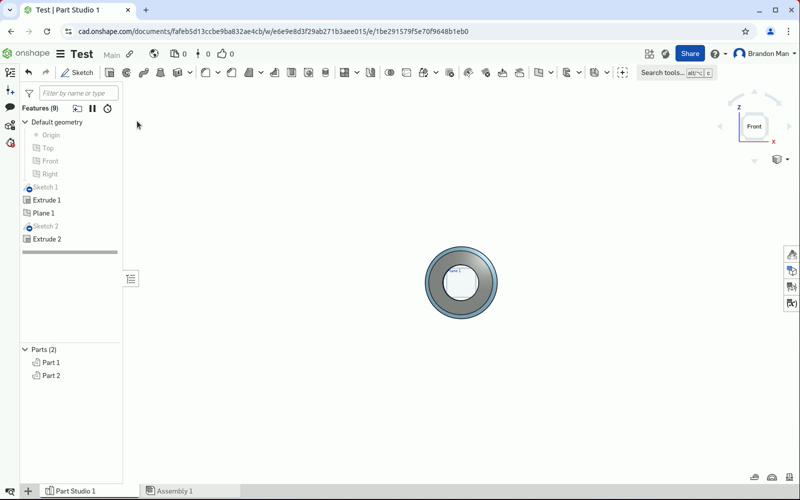
key(shift+h)
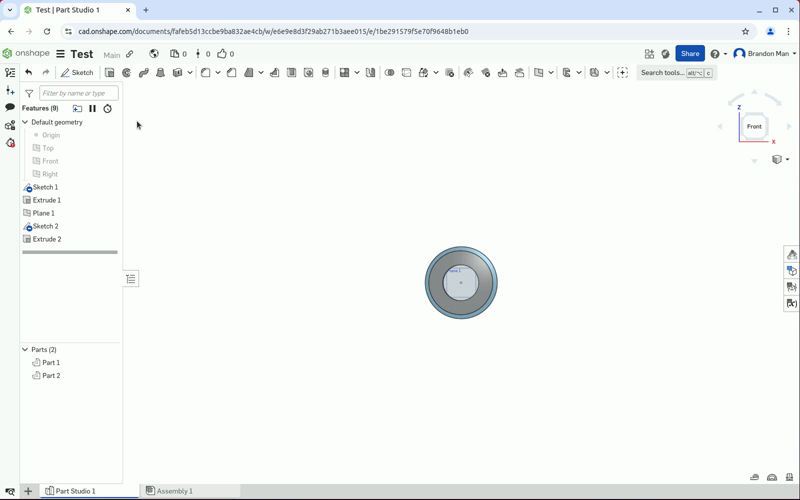
key(shift+h)
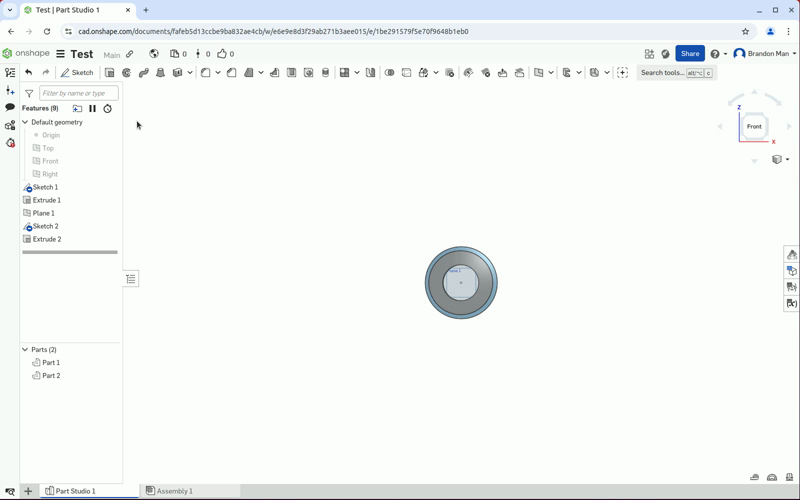
key(shift+7)
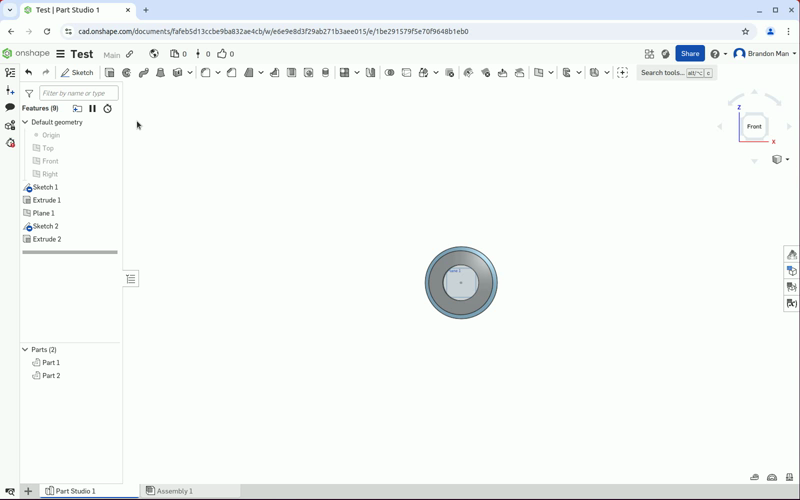
key(left, 2)
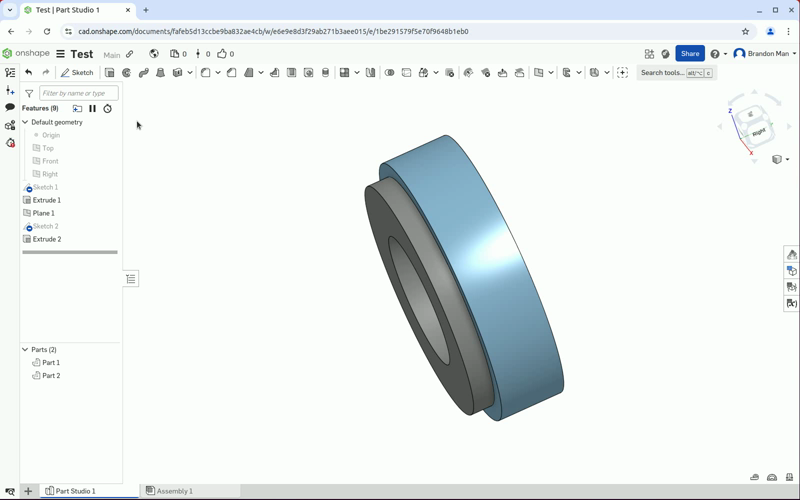
key(down, 2)
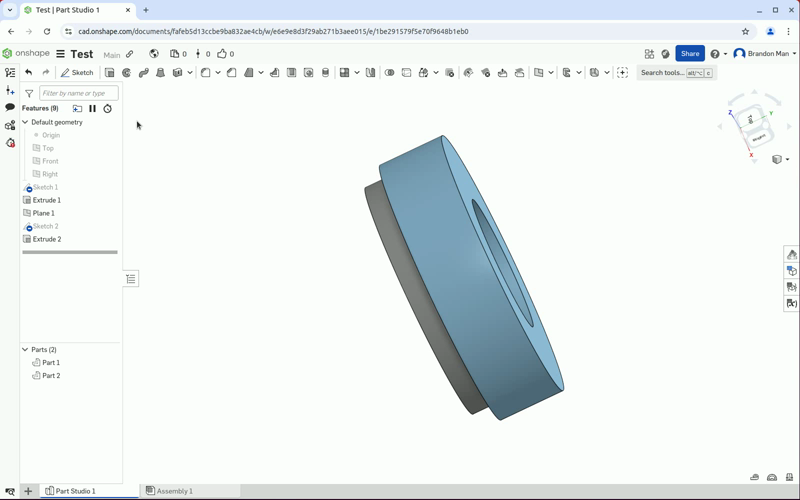
key(up, 2)
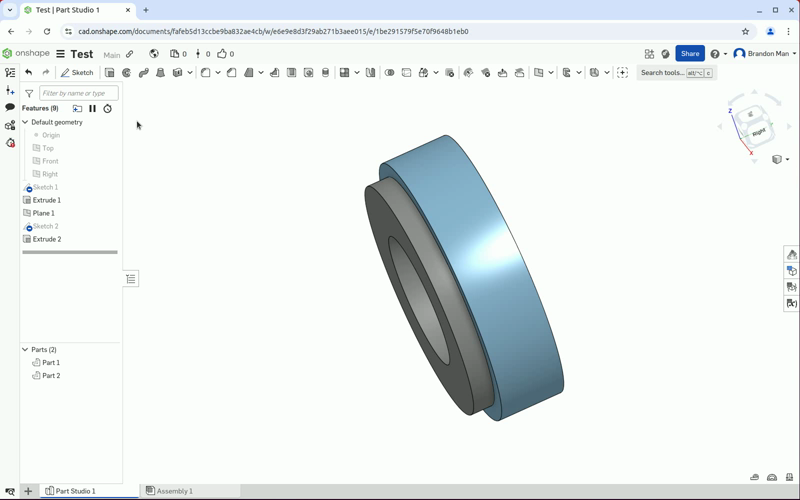
key(right, 2)
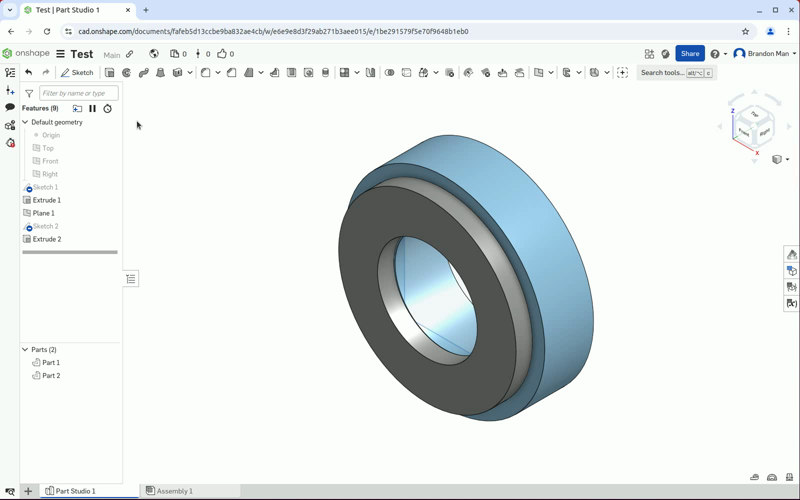
mouse_move(73, 189)
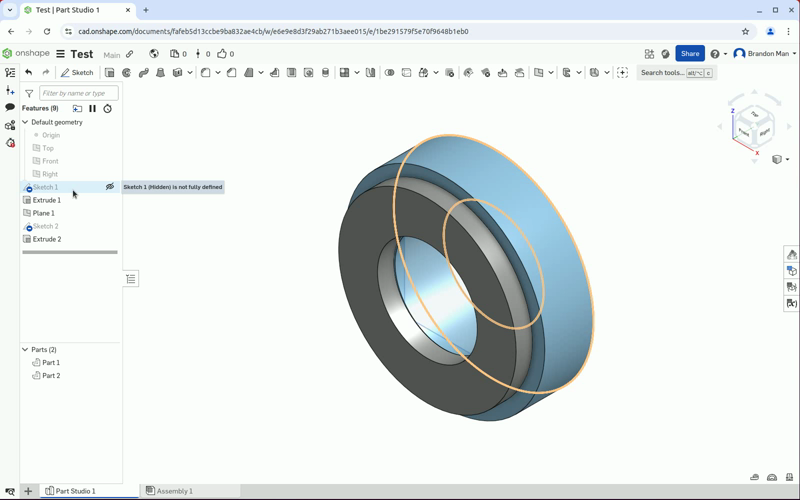
click(73, 189)